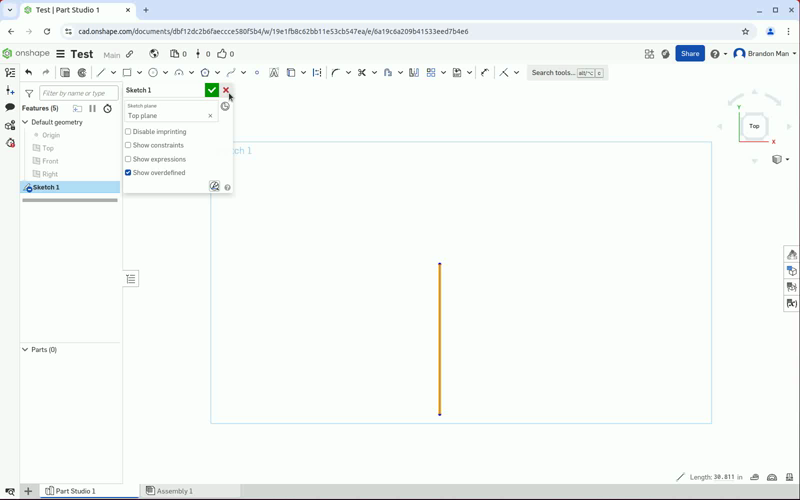
key(shift+h)
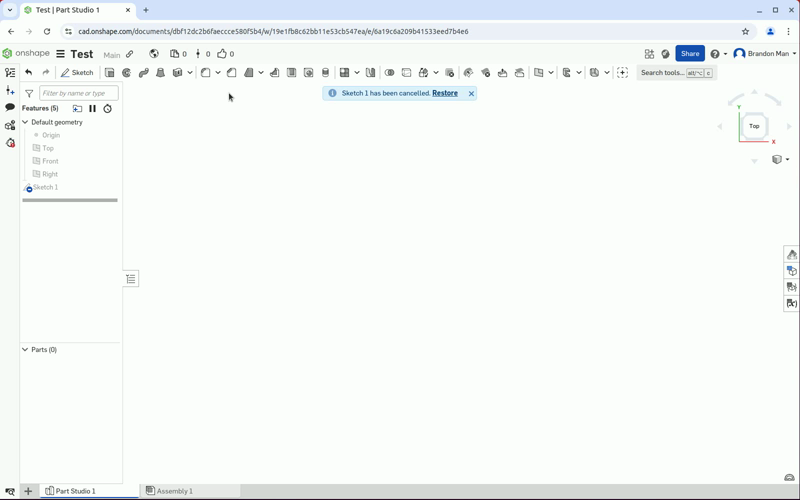
mouse_move(73, 352)
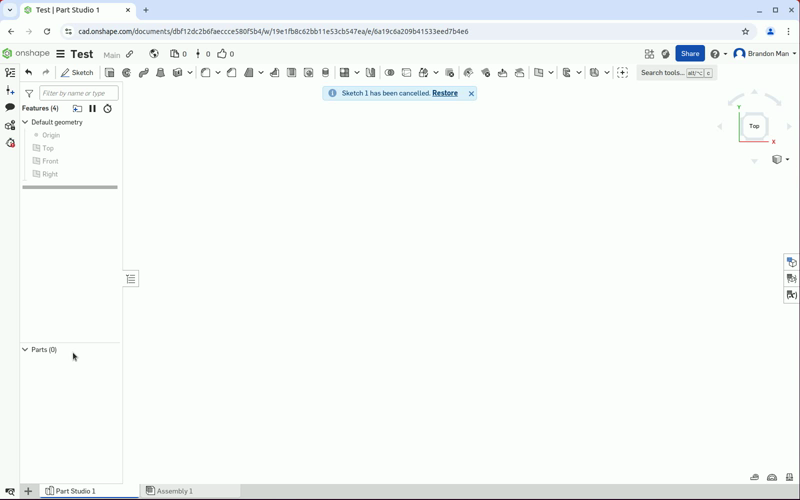
key(y)
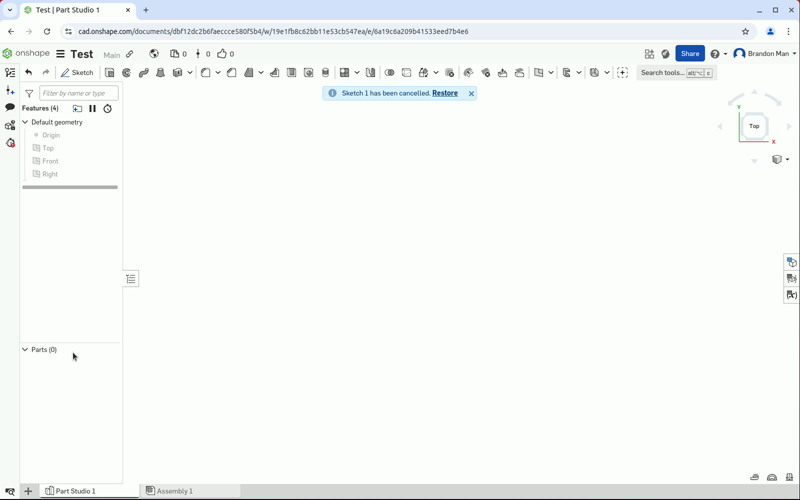
key(shift+p)
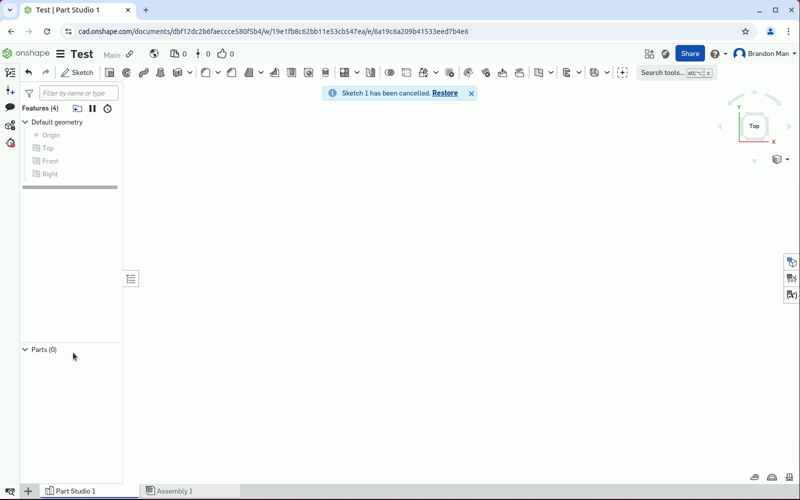
key(space)
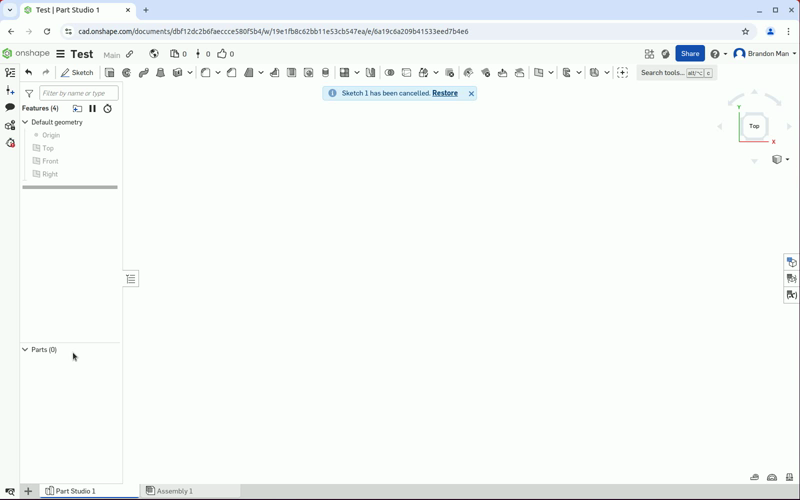
key_down(shift)
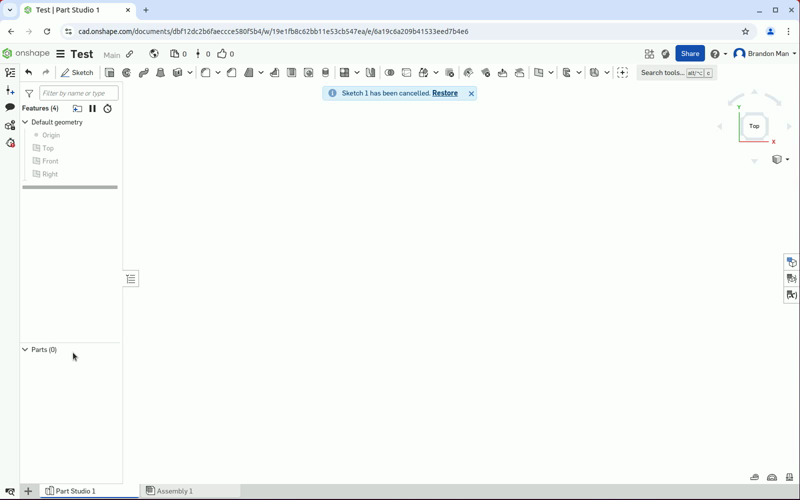
key(up)
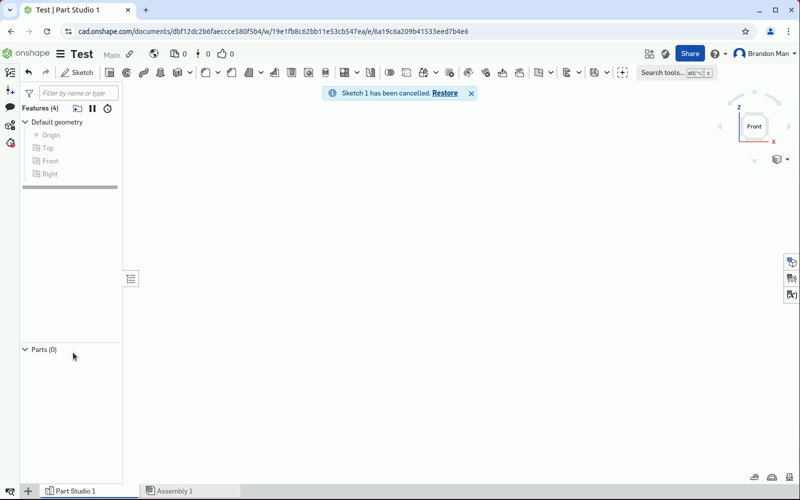
key_up(shift)
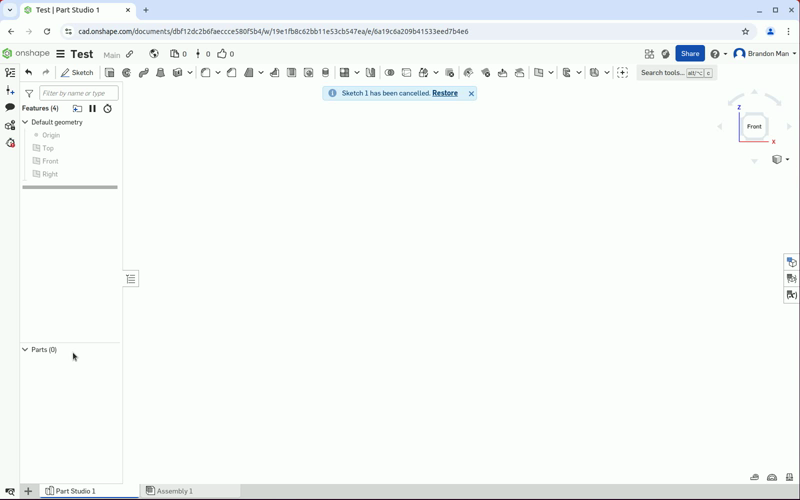
mouse_move(73, 352)
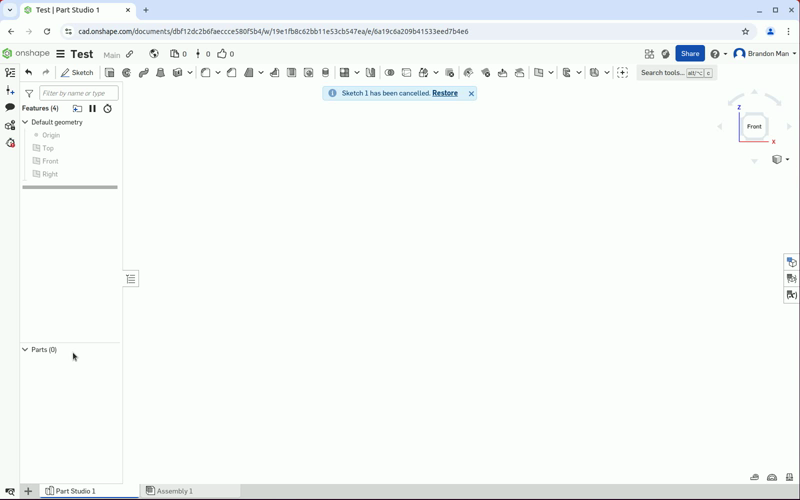
key(shift+y)
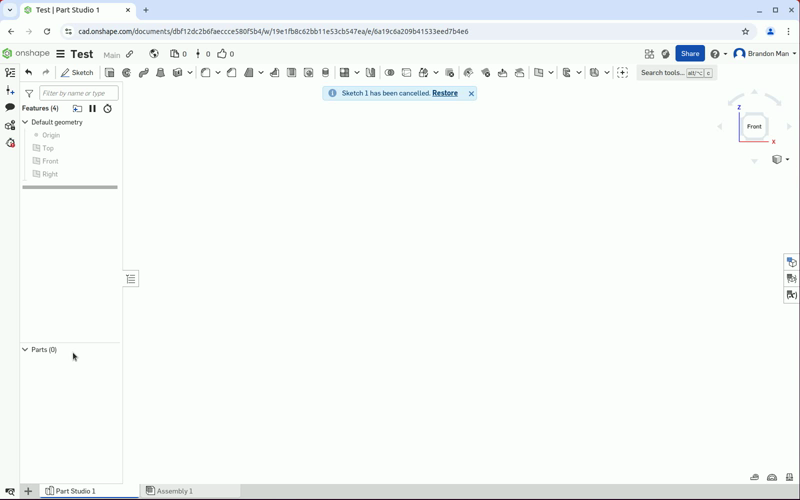
key(shift+s)
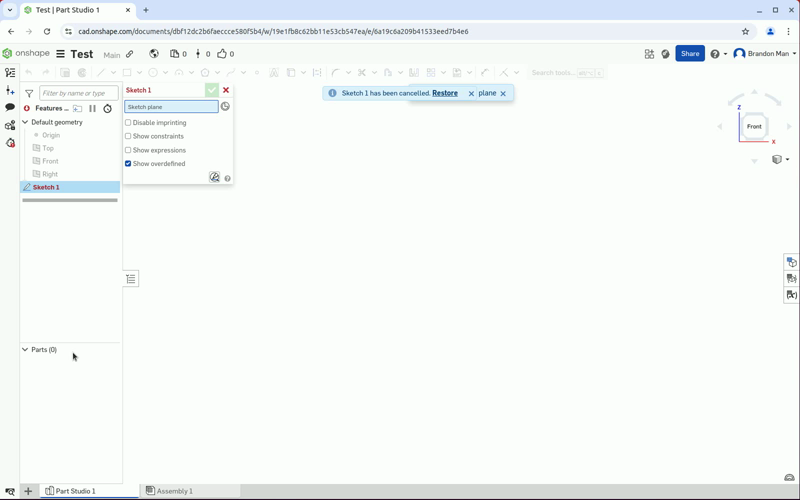
mouse_move(73, 163)
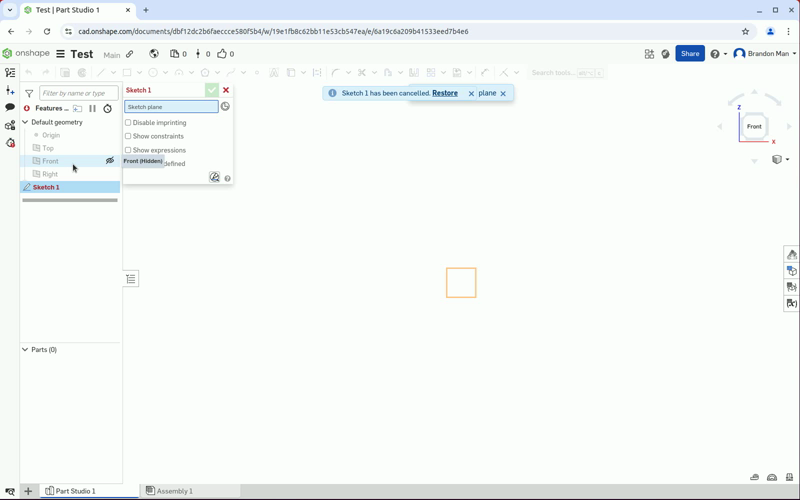
click(73, 163)
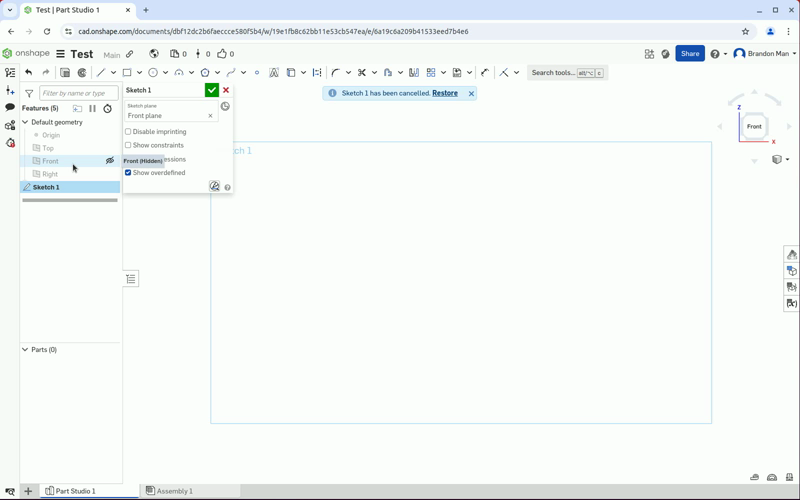
mouse_move(73, 352)
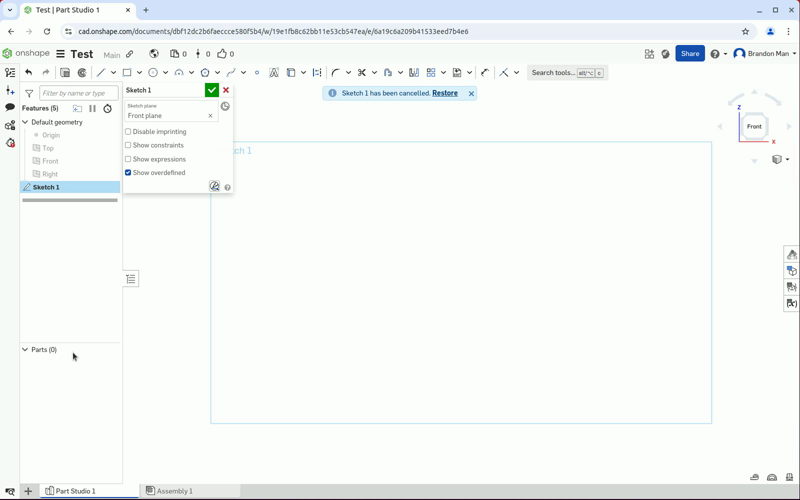
key(y)
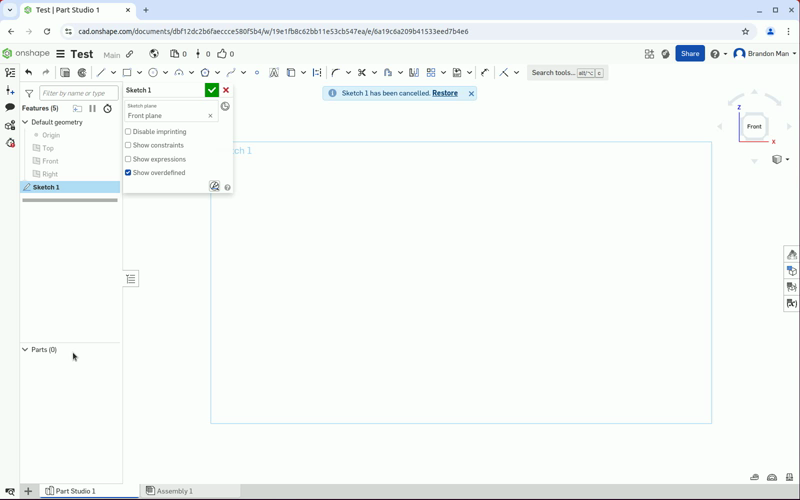
key(l)
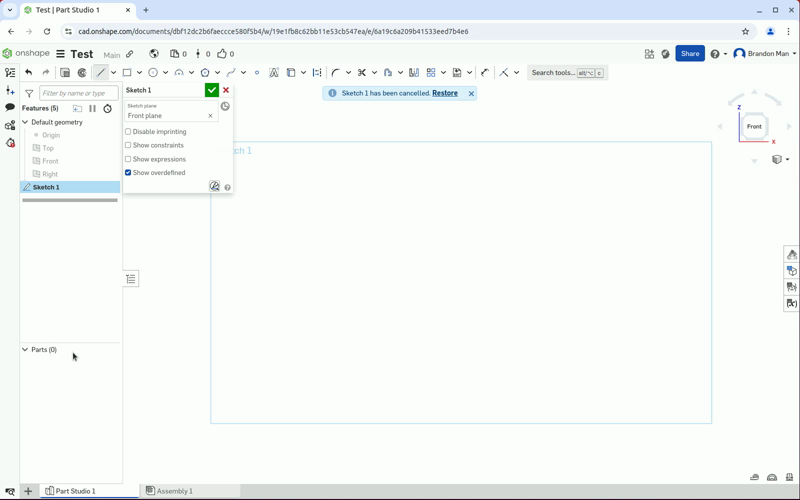
key_down(shift)
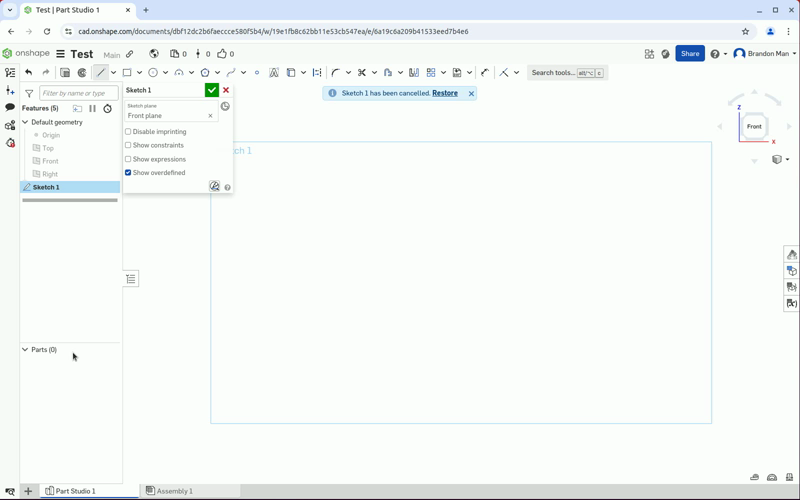
mouse_move(376, 249)
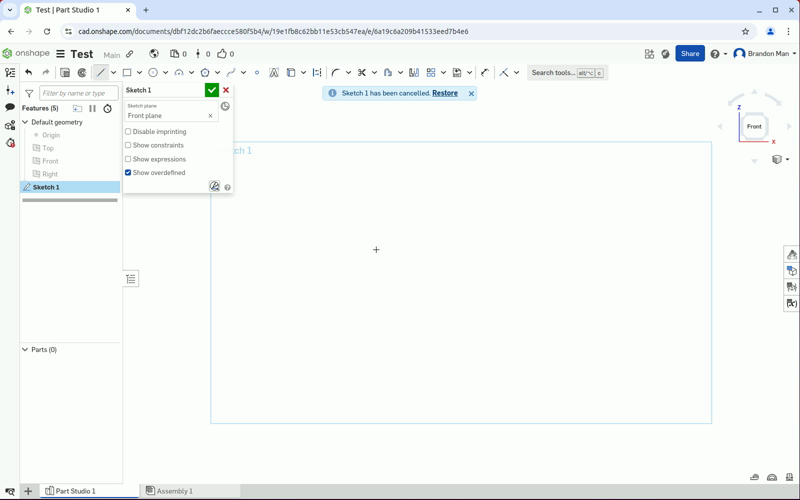
click(376, 249)
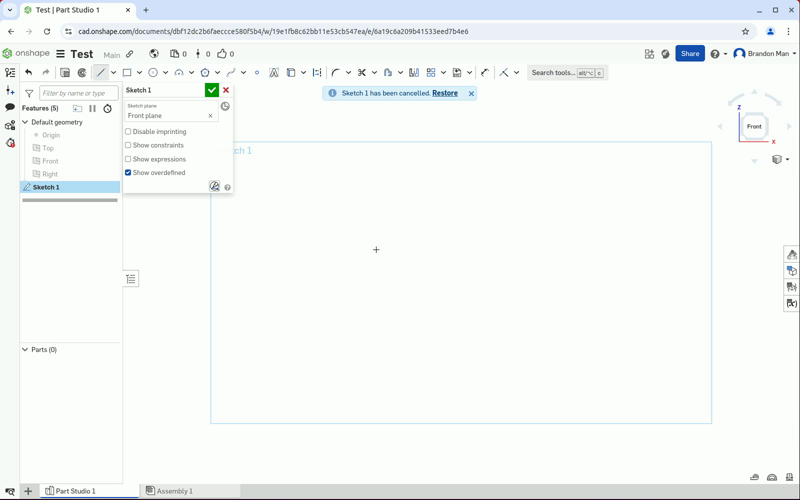
key_up(shift)
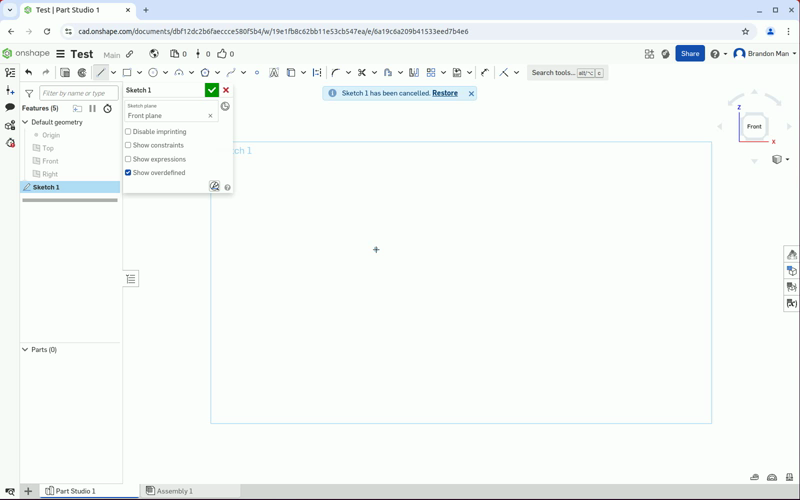
key_down(shift)
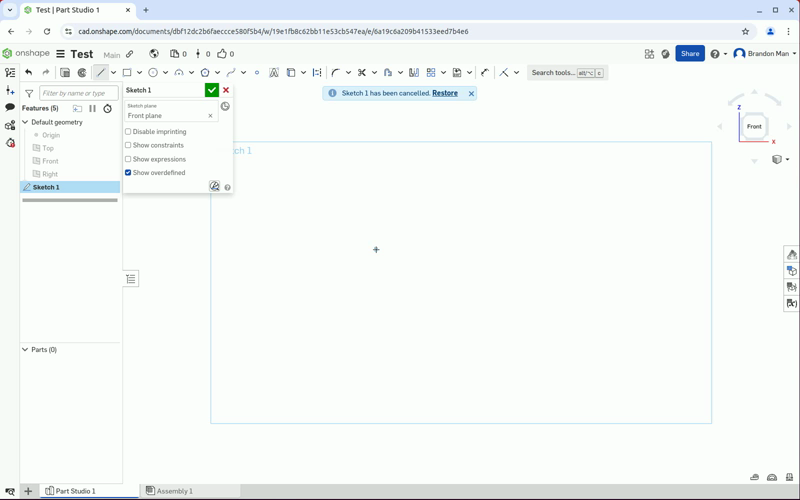
mouse_move(506, 249)
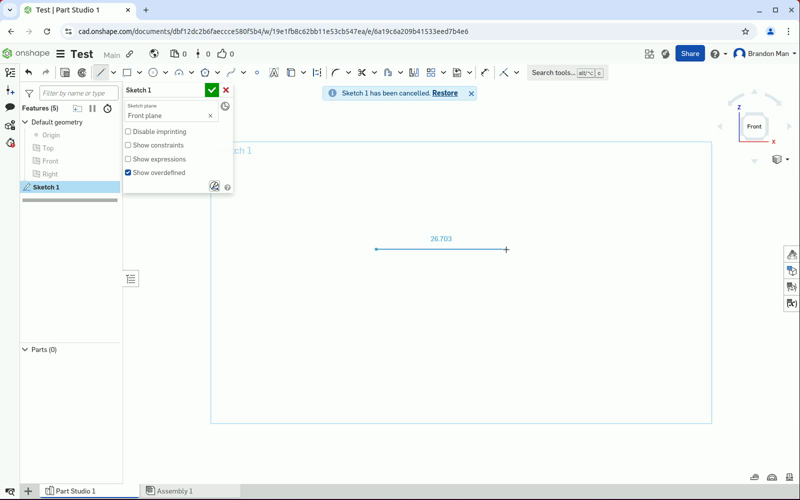
click(506, 249)
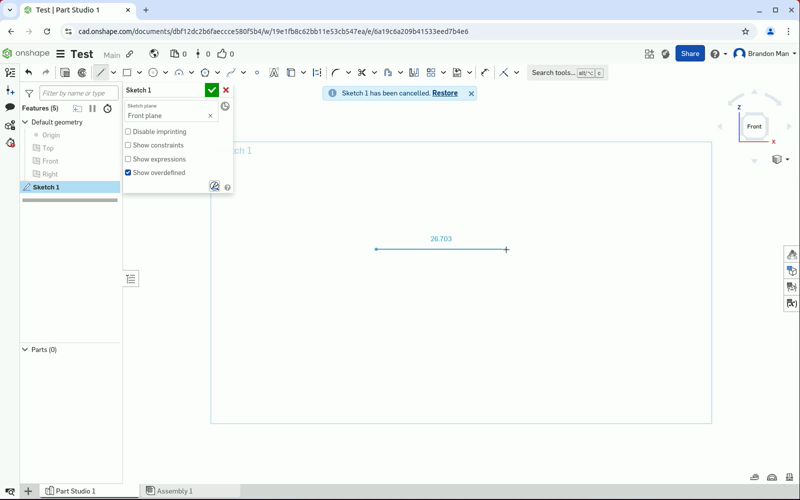
key_up(shift)
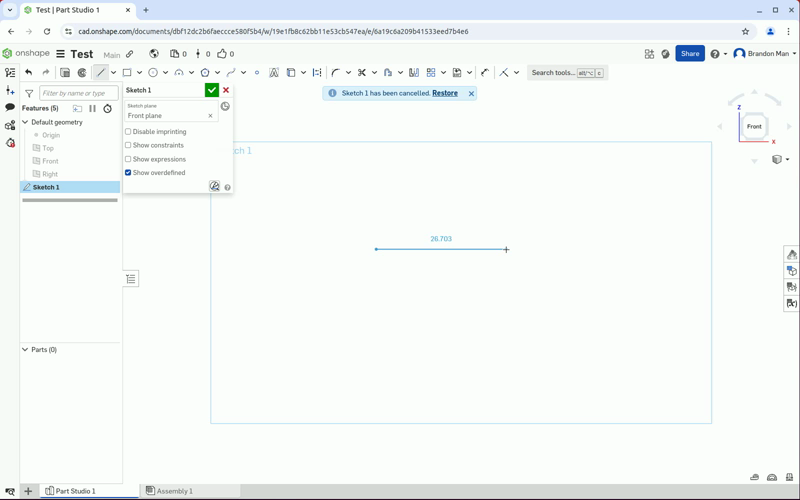
key_down(shift)
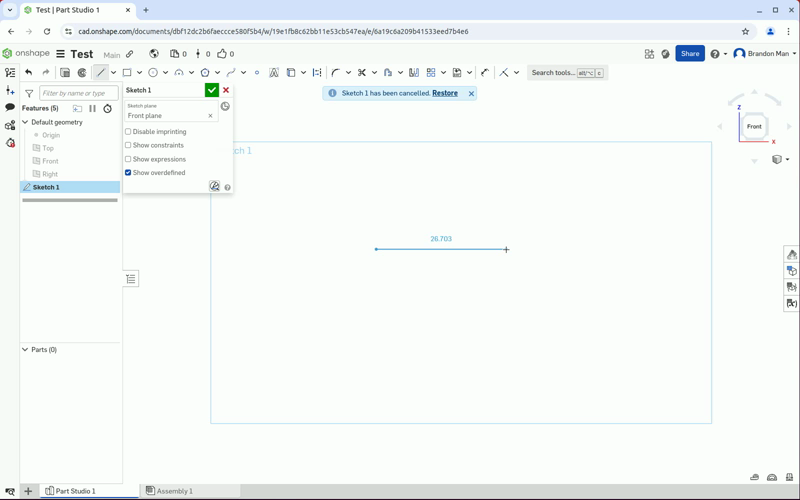
mouse_move(536, 249)
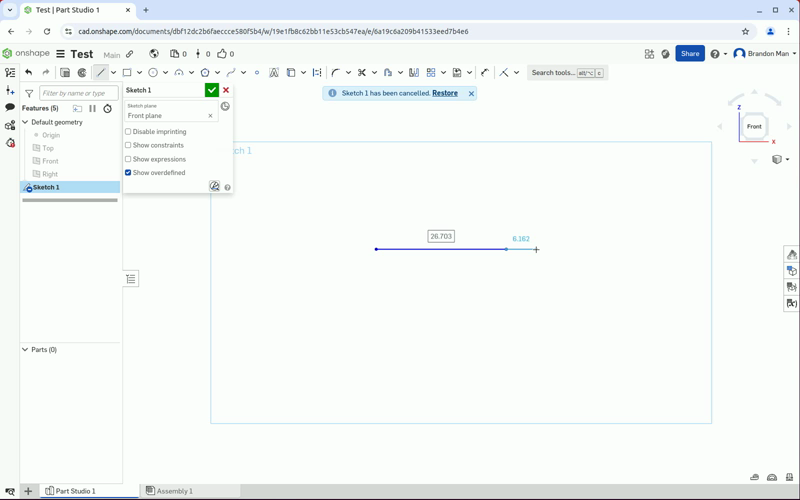
mouse_move(506, 210)
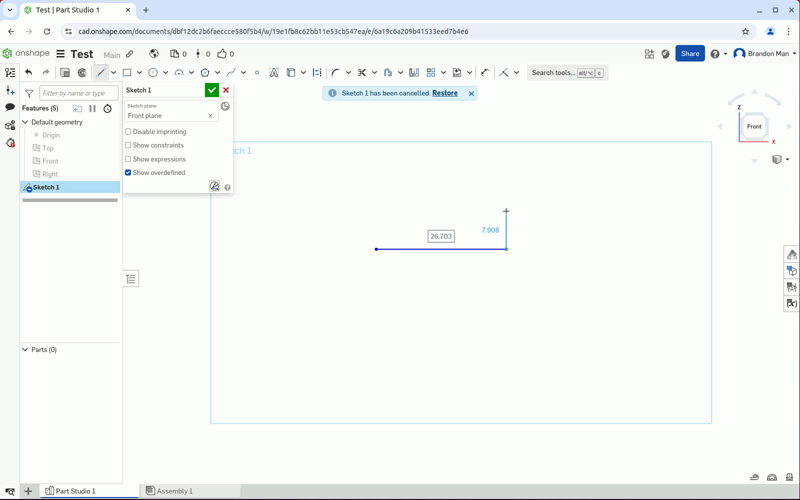
click(506, 210)
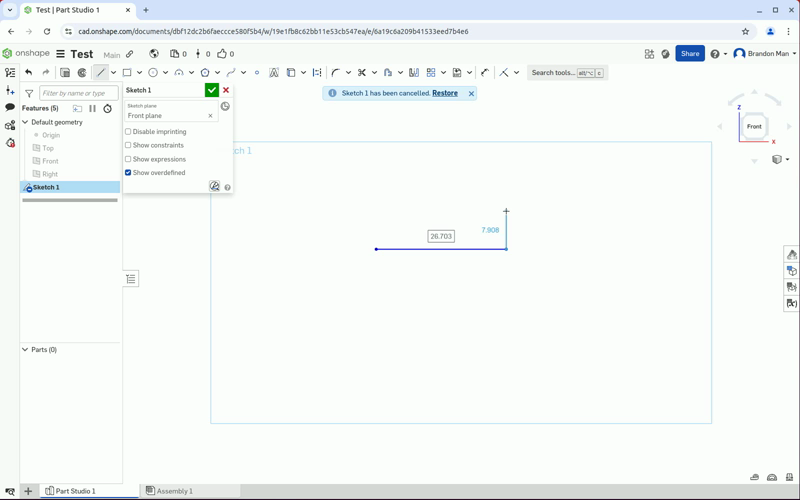
key_up(shift)
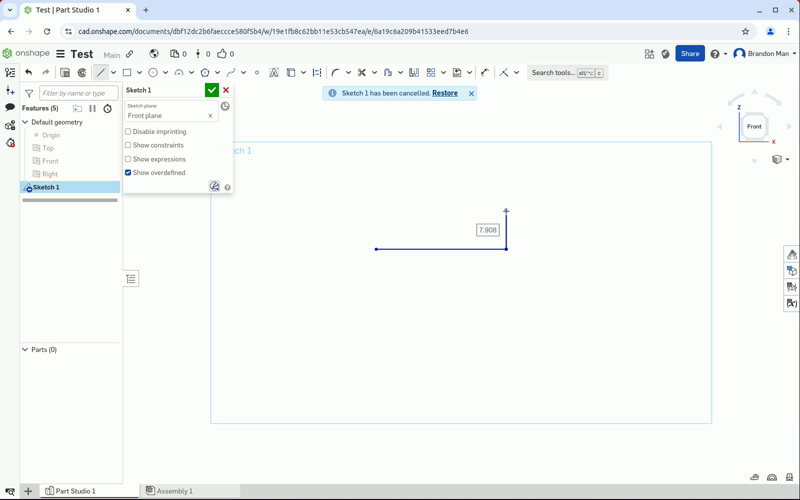
key_down(shift)
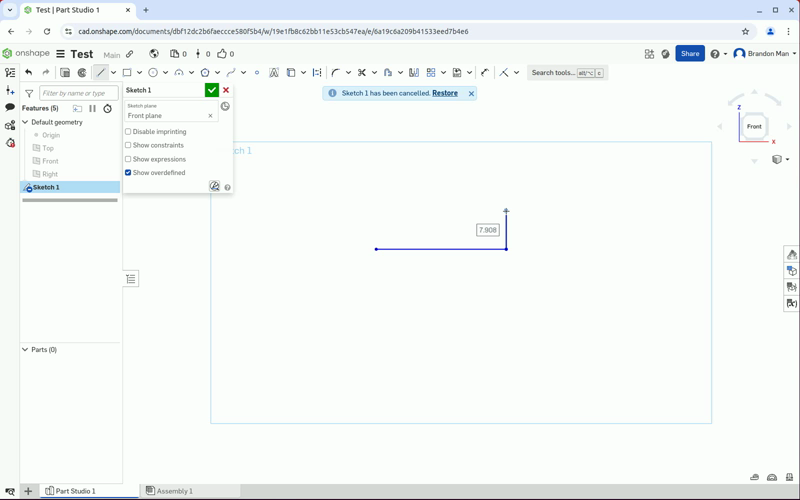
mouse_move(536, 210)
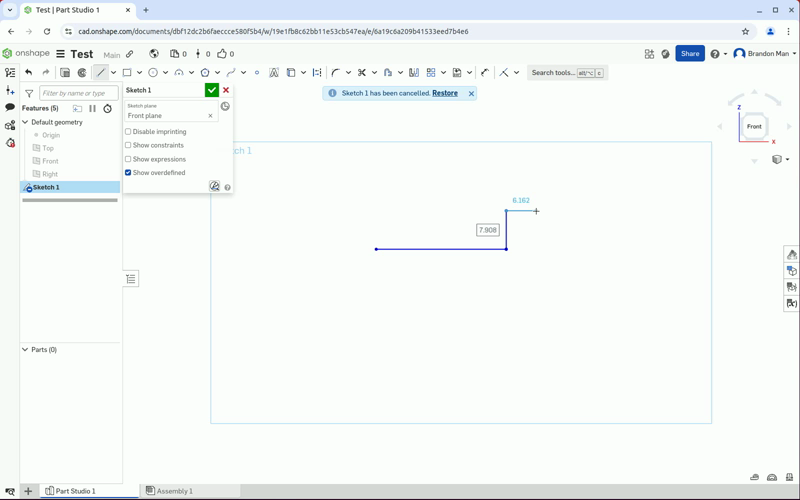
mouse_move(461, 210)
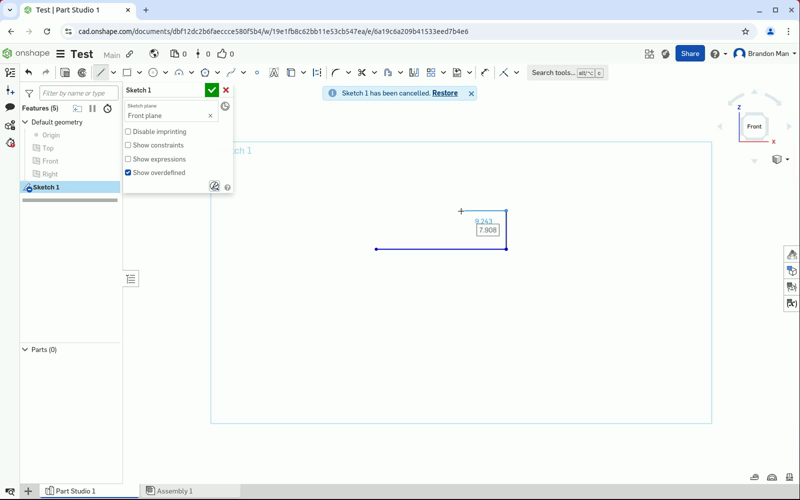
click(461, 210)
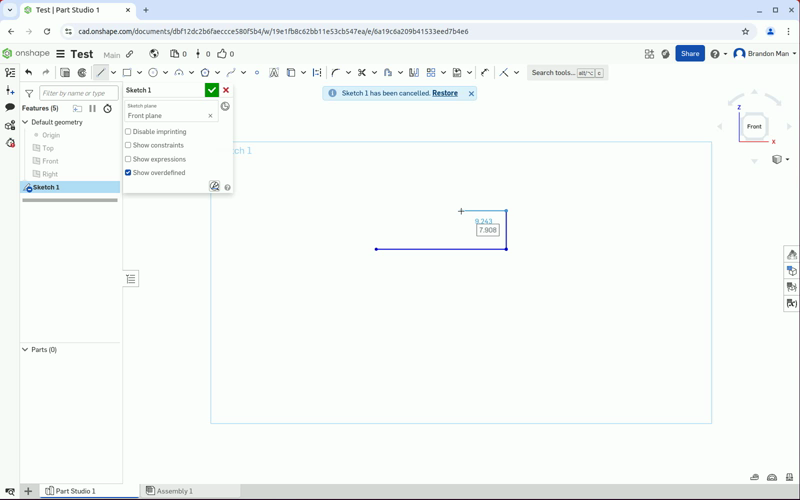
key_up(shift)
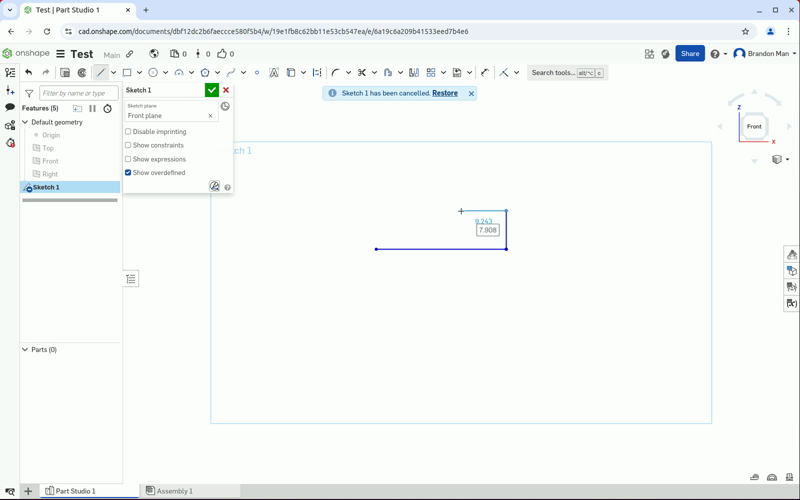
key_down(shift)
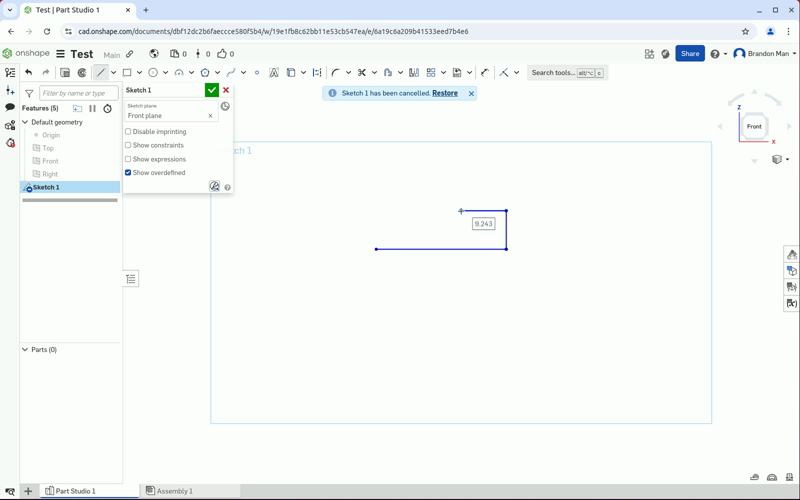
mouse_move(491, 210)
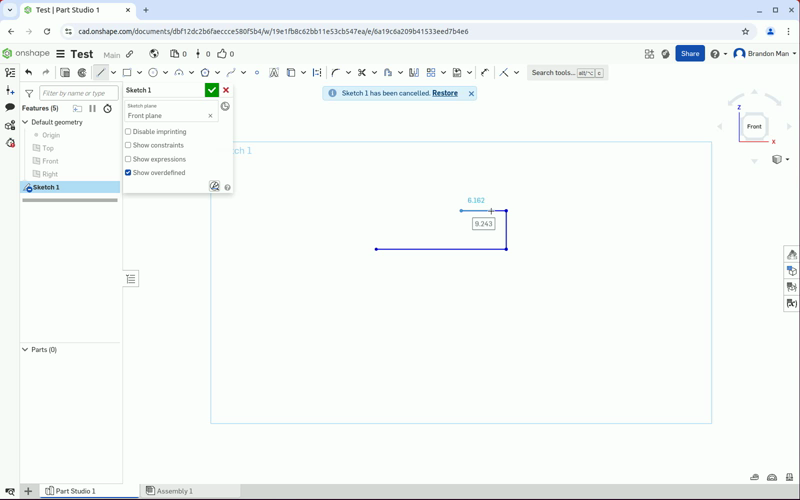
mouse_move(421, 210)
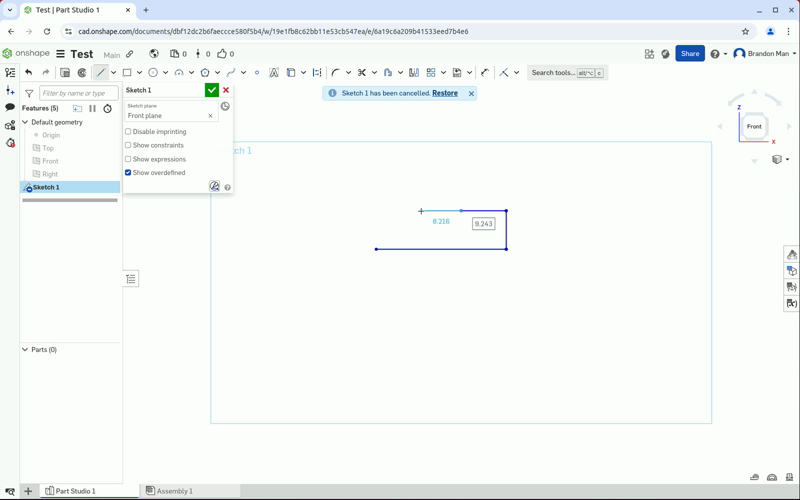
click(421, 210)
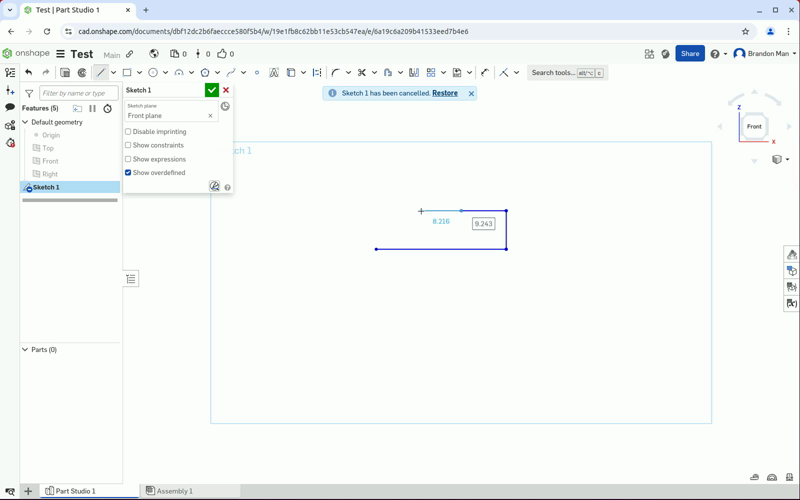
key_up(shift)
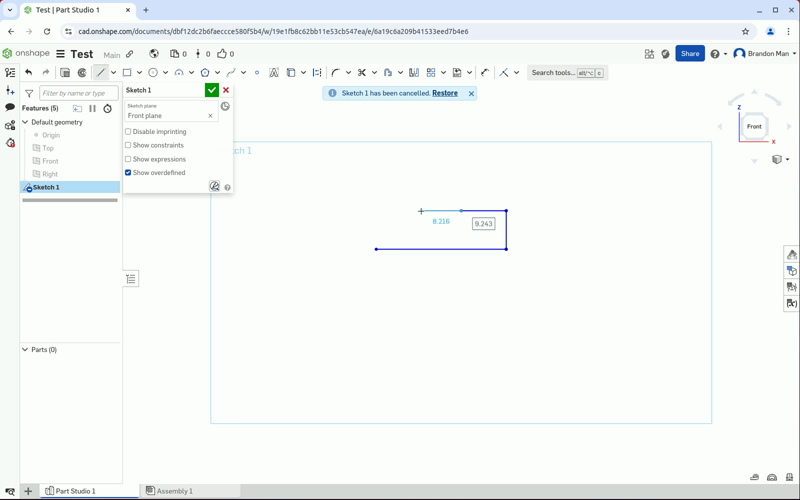
key_down(shift)
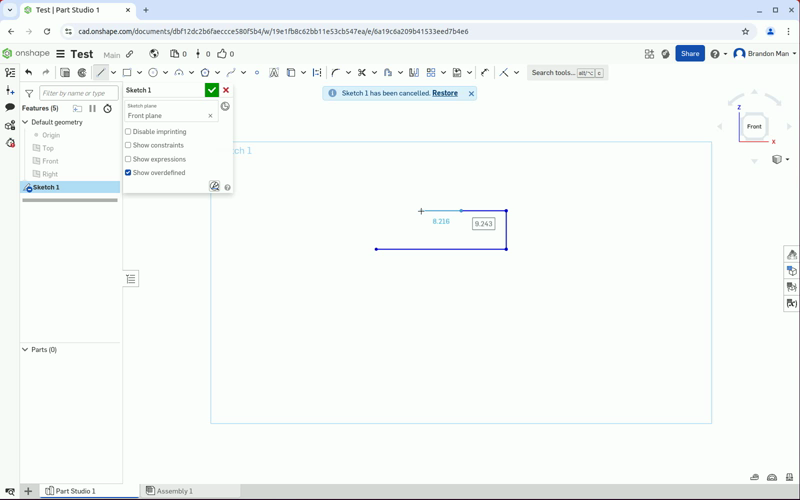
mouse_move(451, 210)
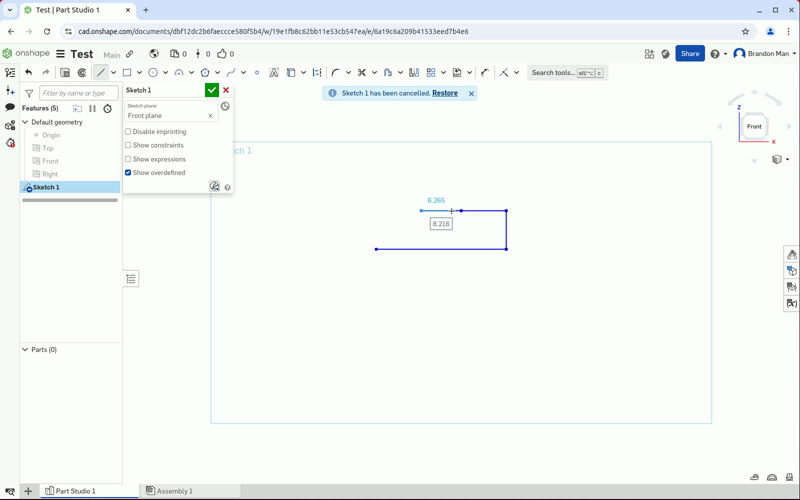
mouse_move(376, 210)
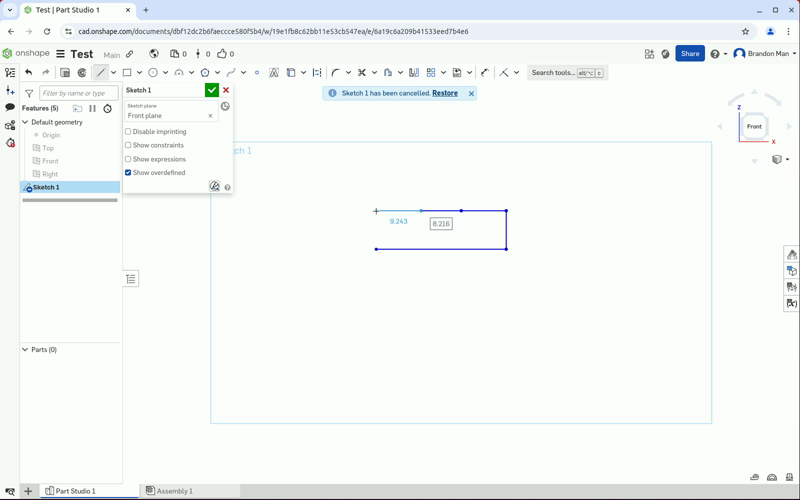
click(376, 210)
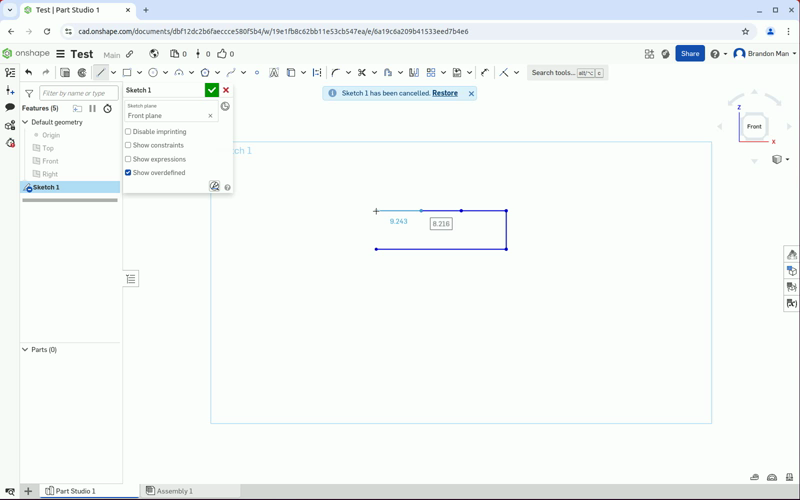
key_up(shift)
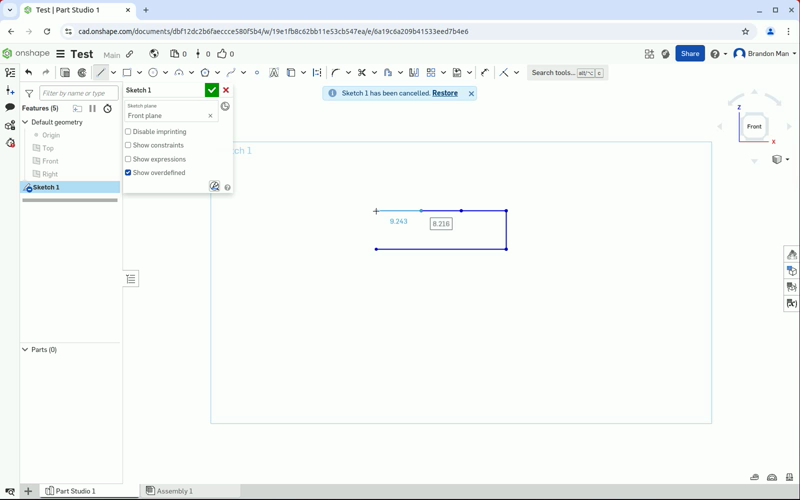
mouse_move(406, 210)
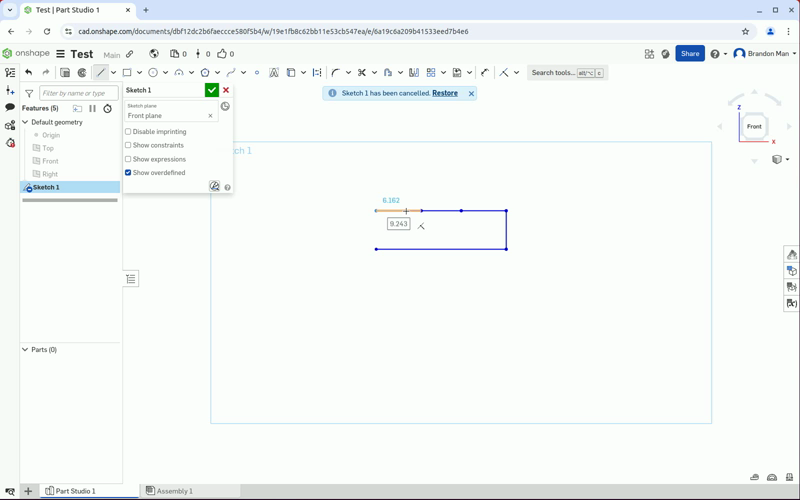
key_down(shift)
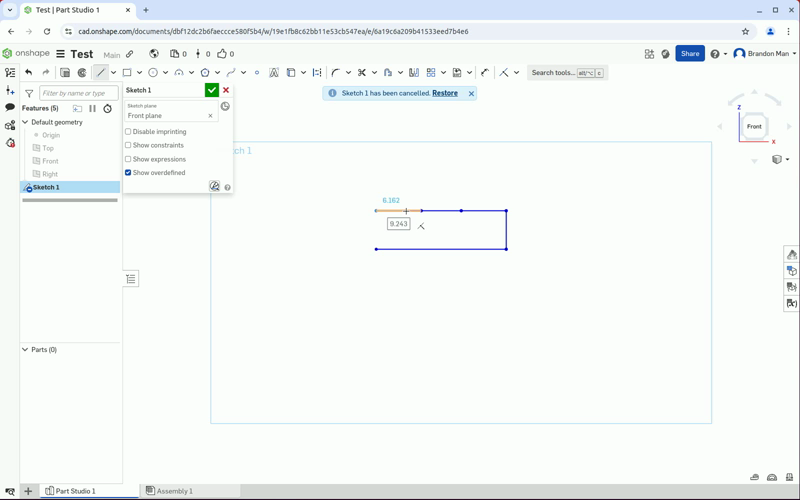
mouse_move(376, 249)
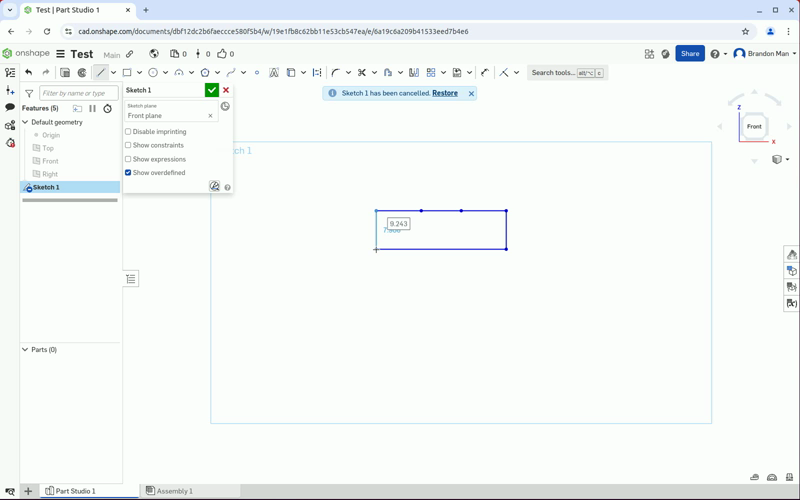
key_up(shift)
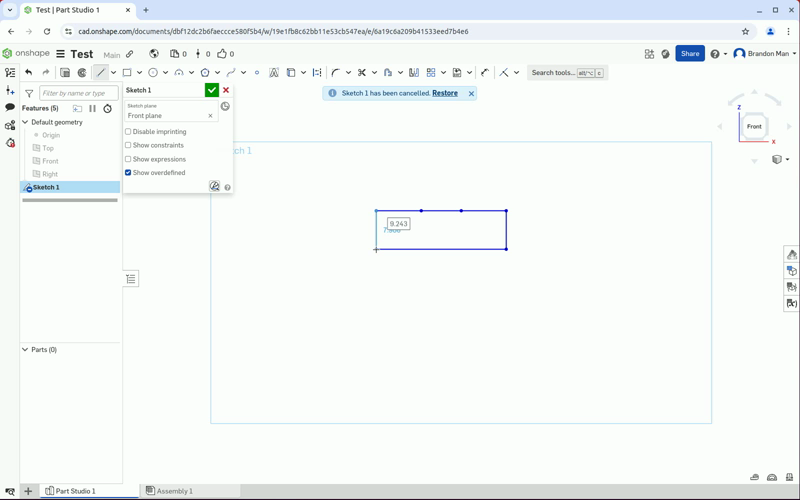
click(376, 249)
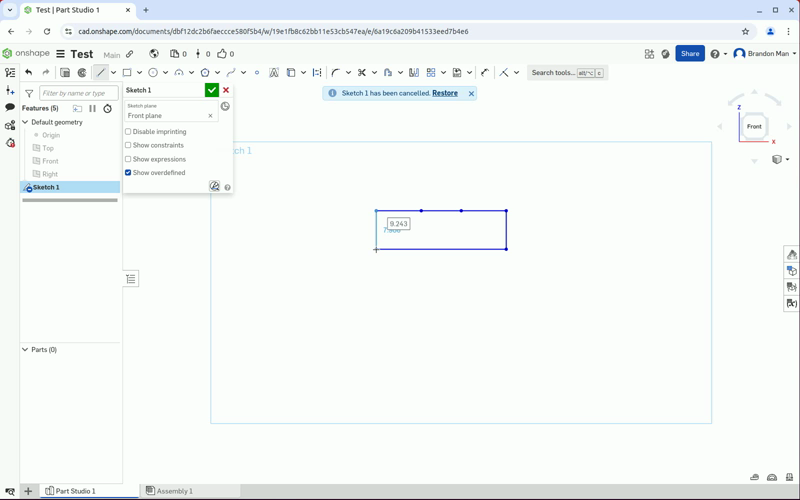
key(esc)
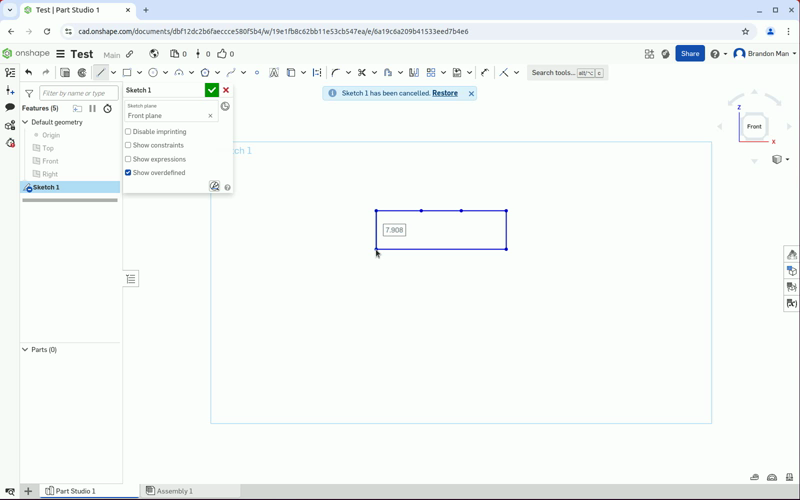
mouse_move(430, 245)
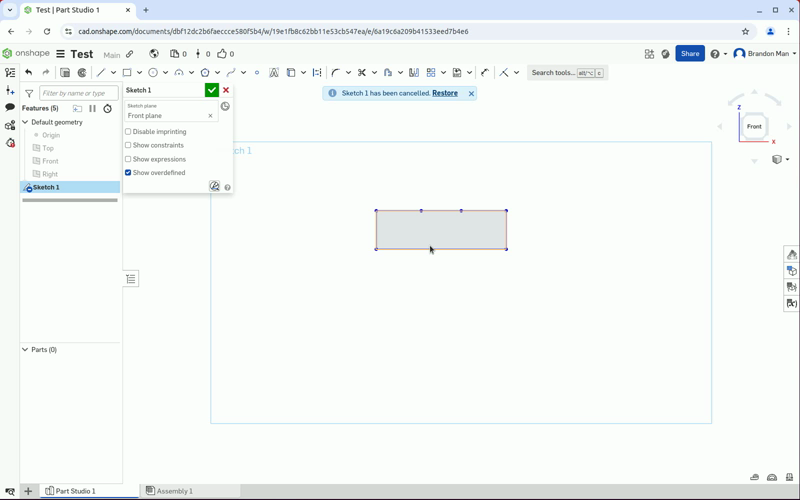
click(430, 245)
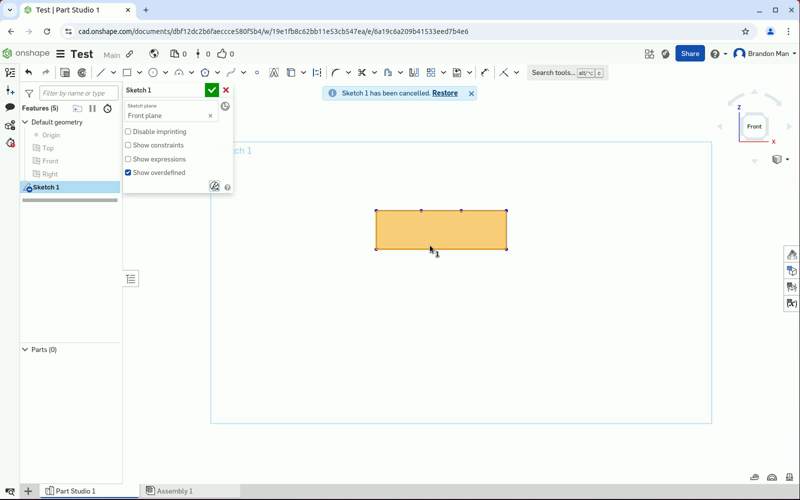
mouse_move(73, 352)
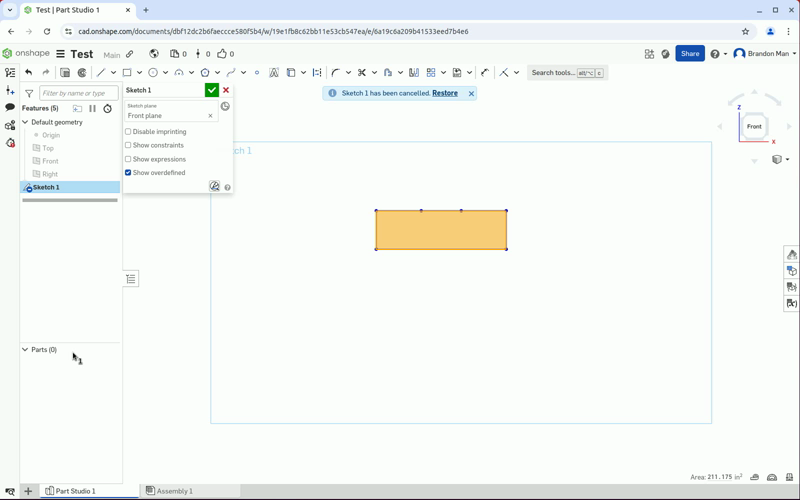
key(shift+y)
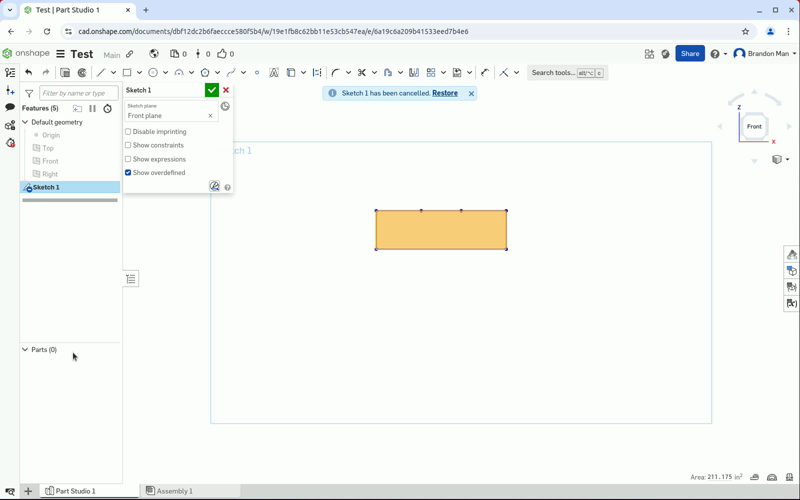
key(shift+e)
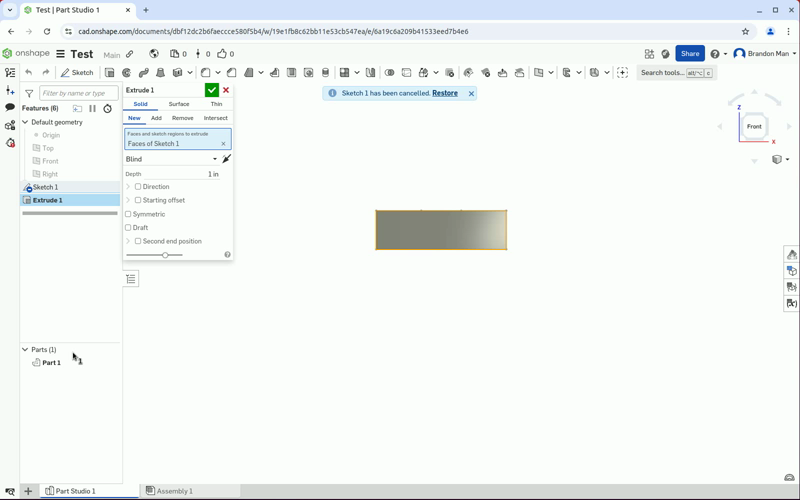
mouse_move(143, 106)
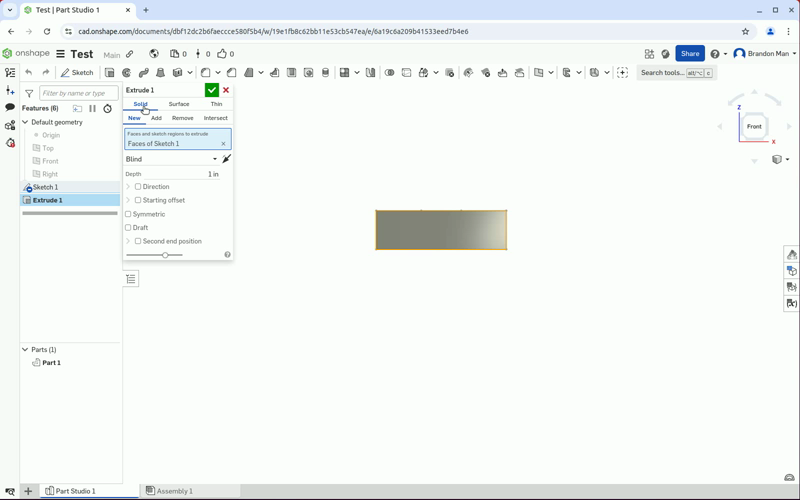
click(143, 106)
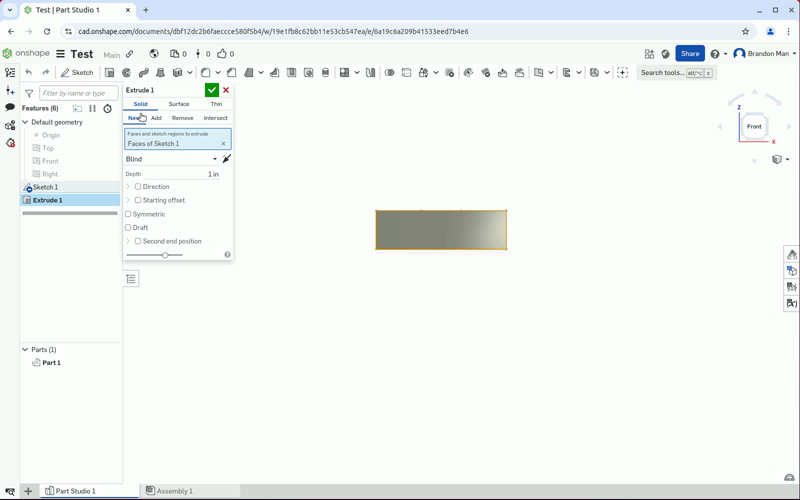
mouse_move(137, 120)
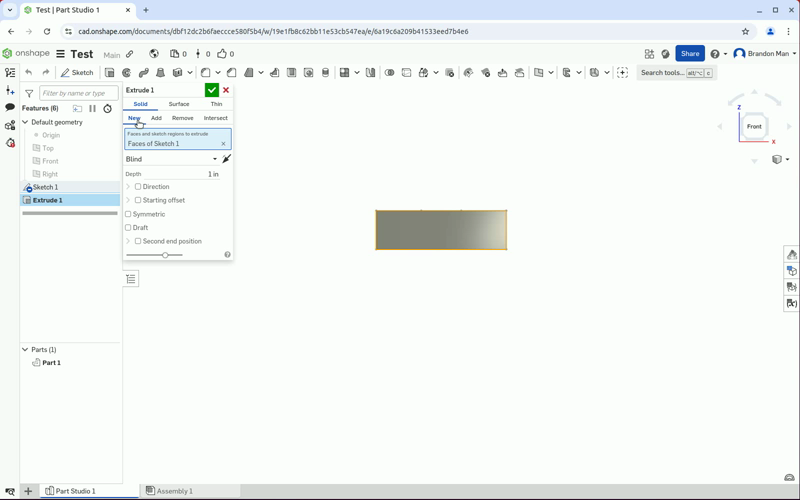
click(137, 120)
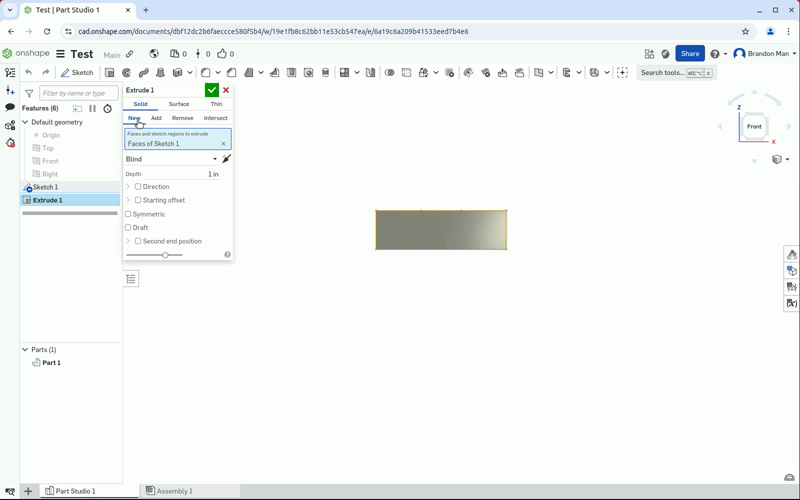
key(tab, 4)
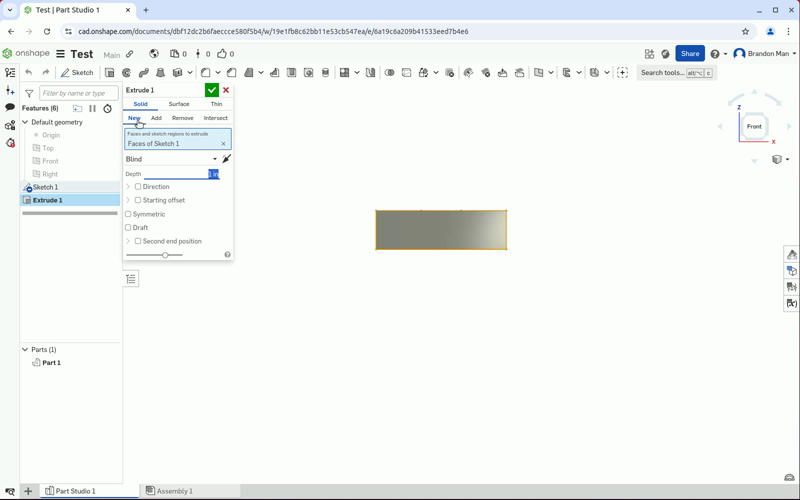
text(10.592)
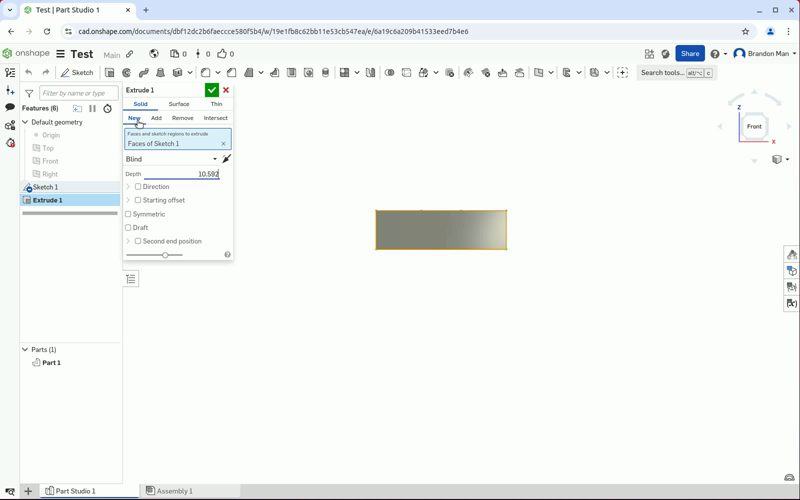
key(tab, 3)
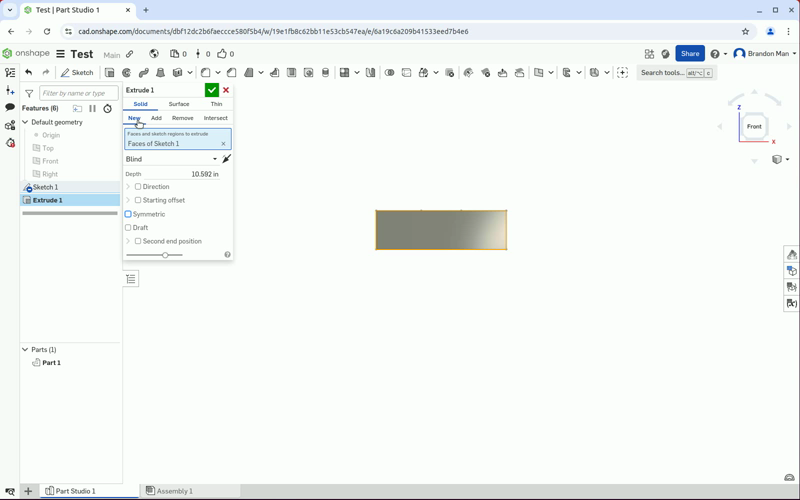
key(space)
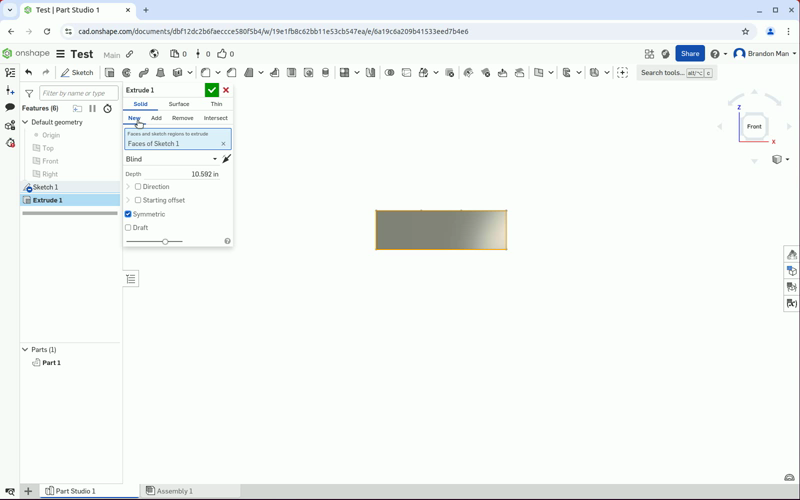
key(enter)
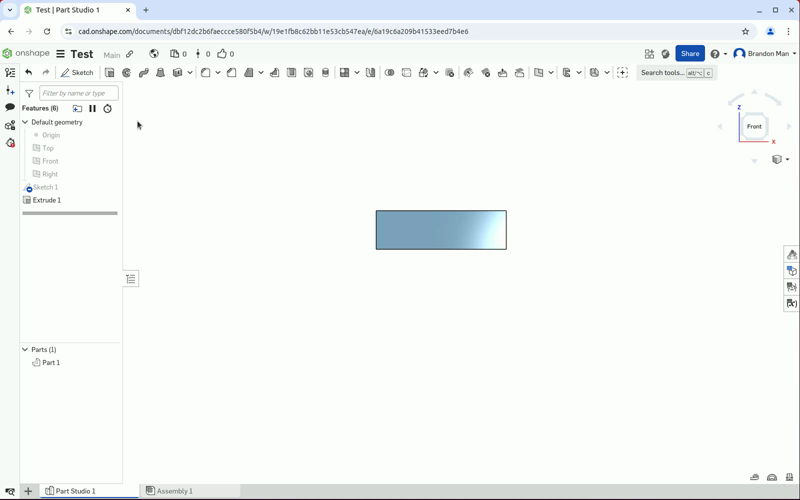
key(shift+h)
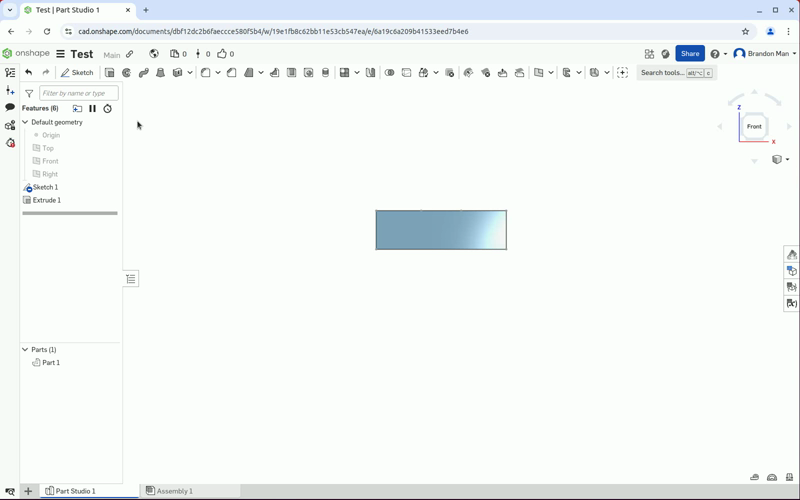
key(shift+h)
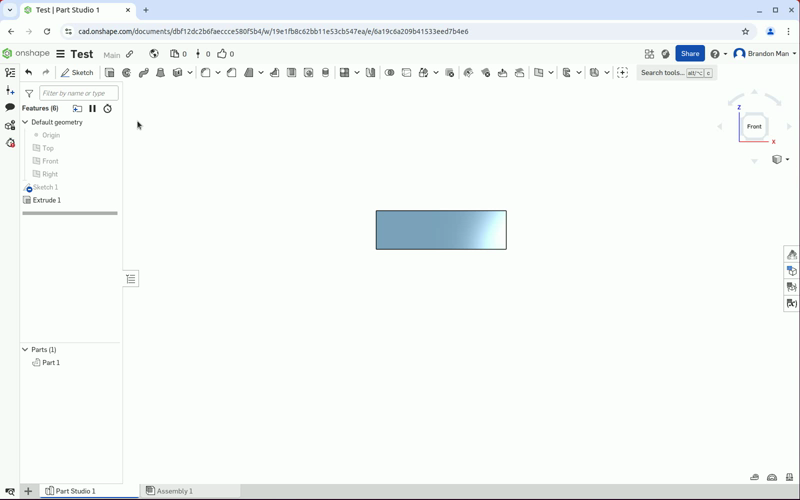
mouse_move(73, 189)
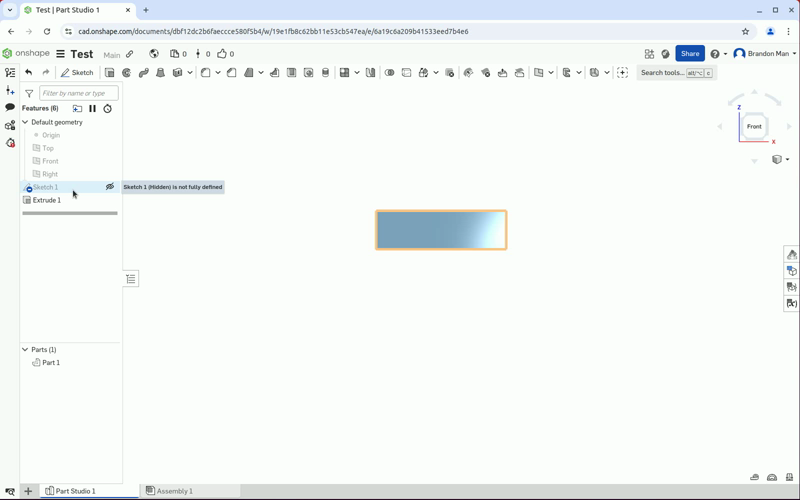
click(73, 189)
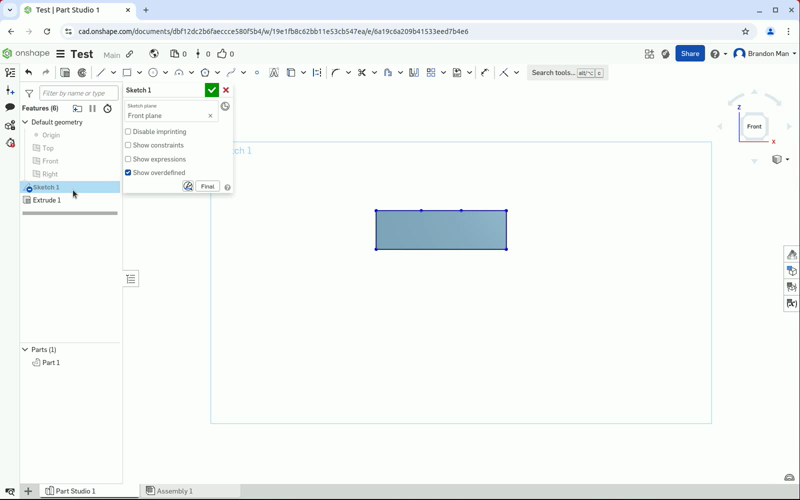
mouse_move(229, 92)
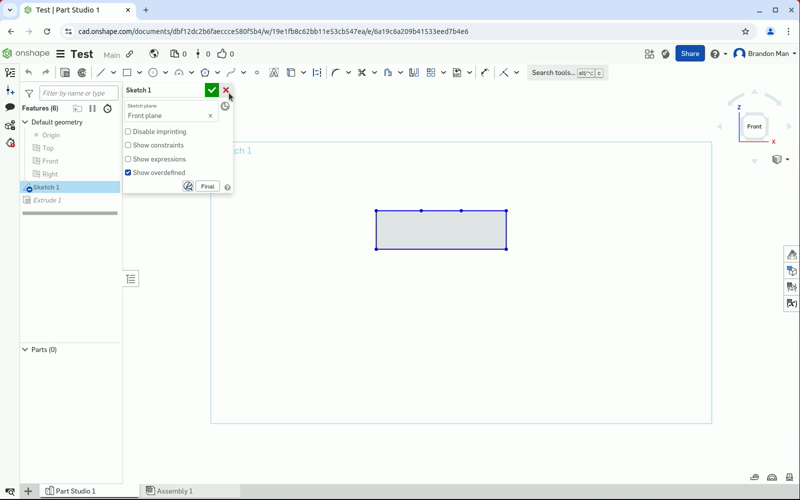
click(229, 92)
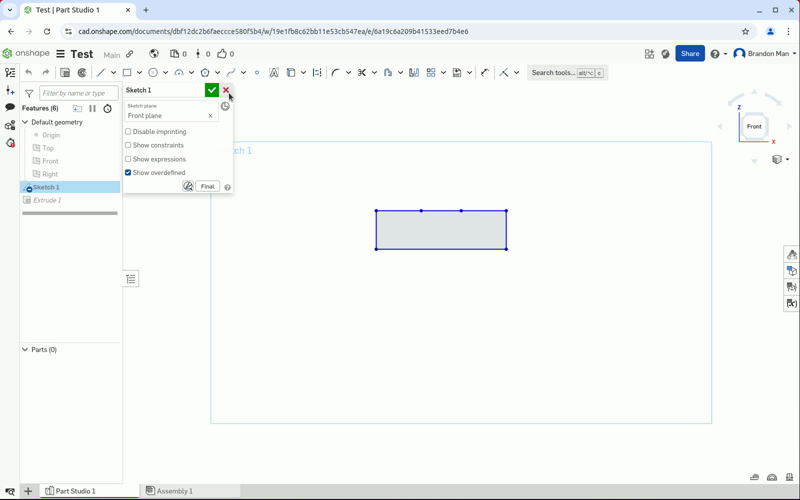
key(shift+s)
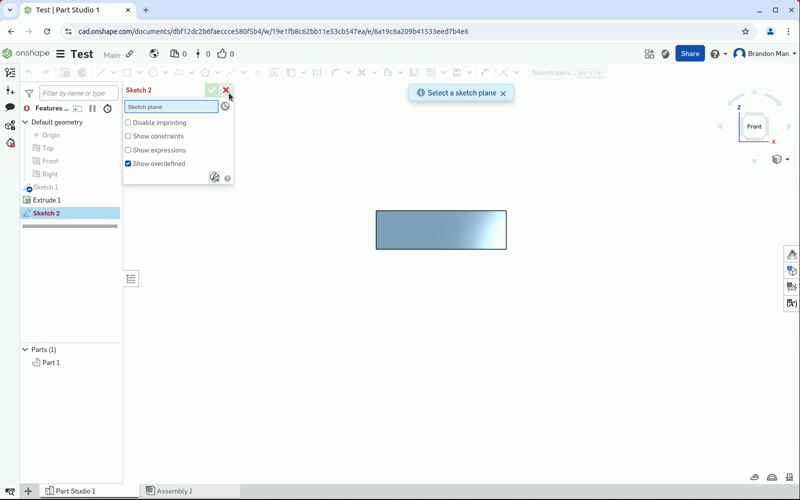
mouse_move(73, 163)
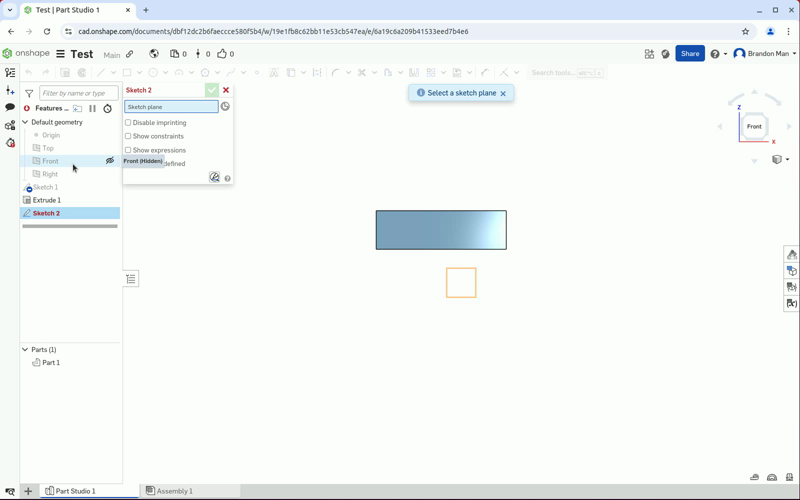
click(73, 163)
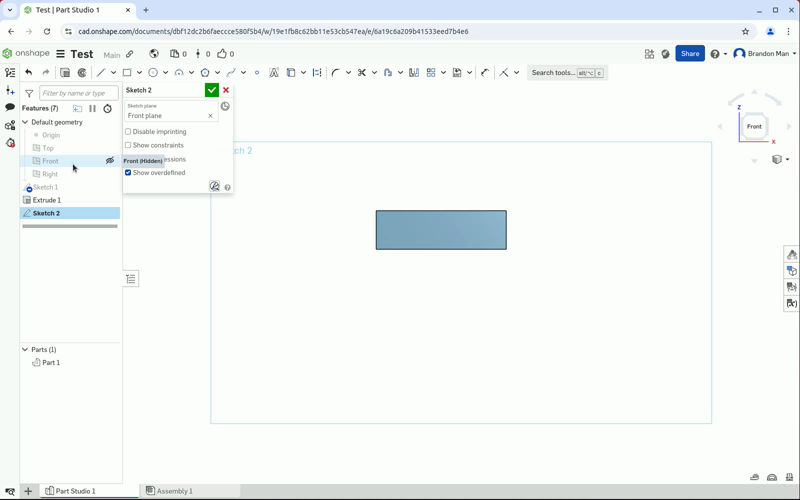
mouse_move(73, 352)
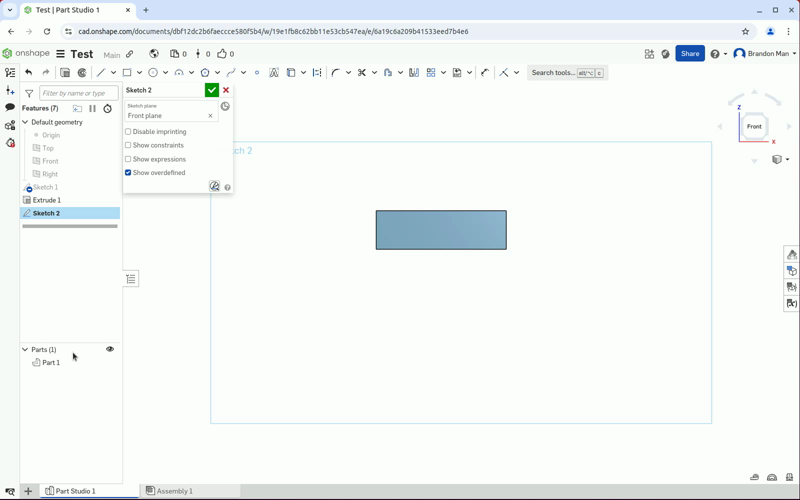
key(y)
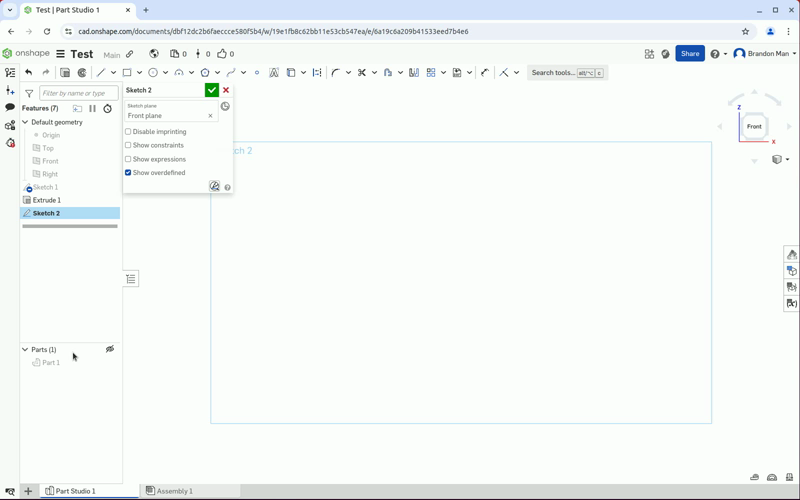
key(l)
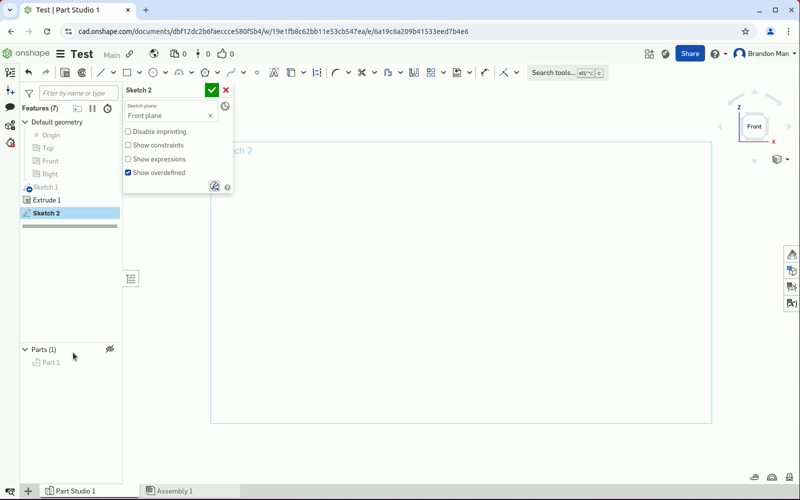
key_down(shift)
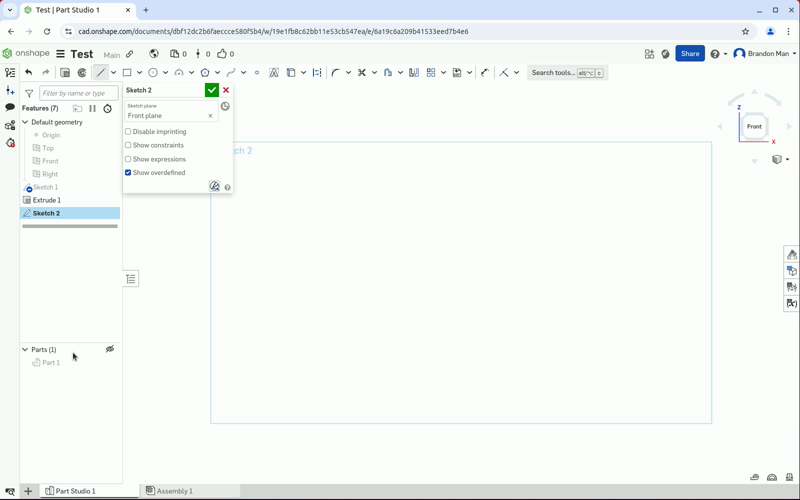
mouse_move(422, 209)
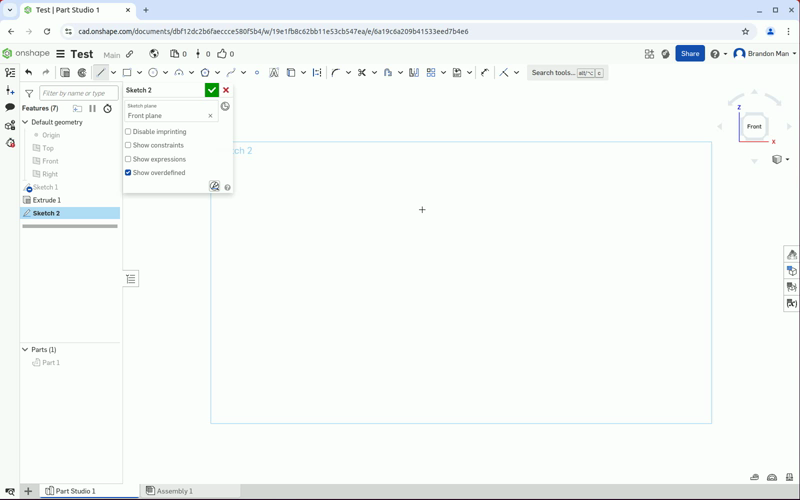
click(422, 209)
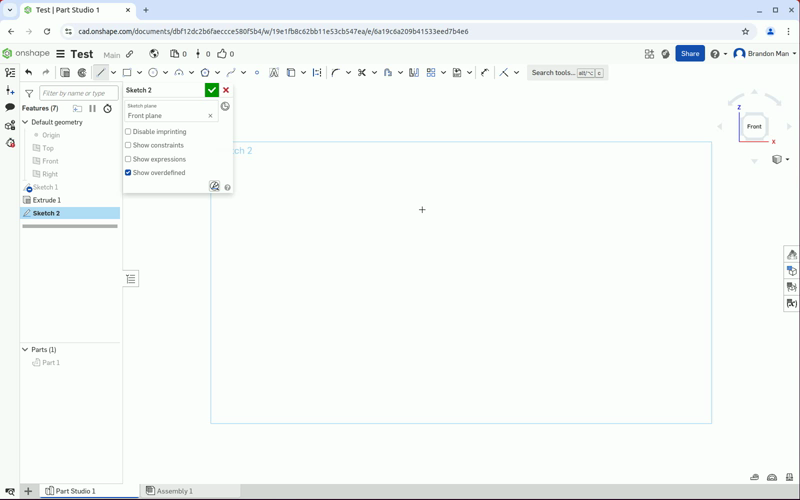
key_up(shift)
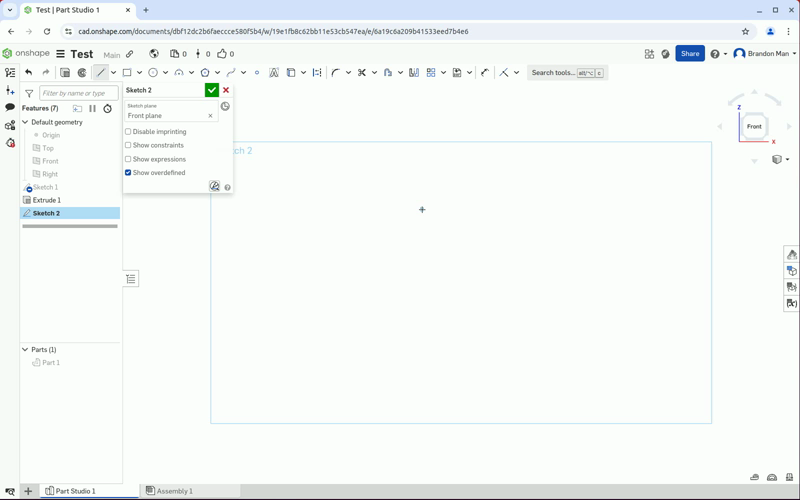
key_down(shift)
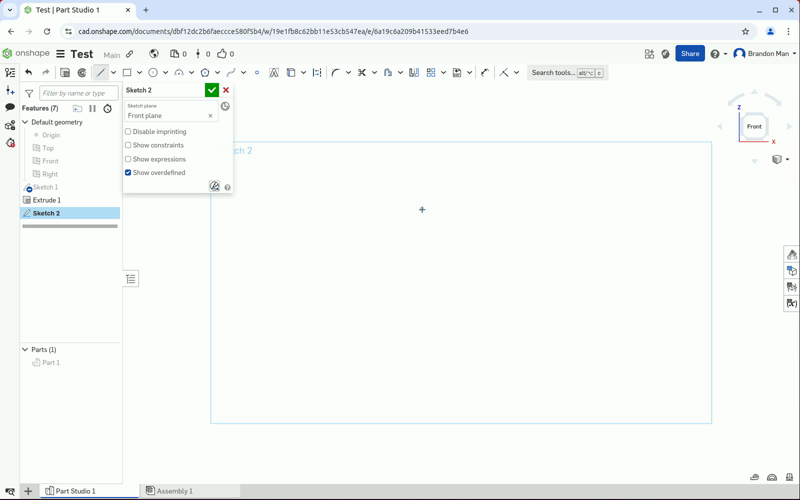
mouse_move(452, 209)
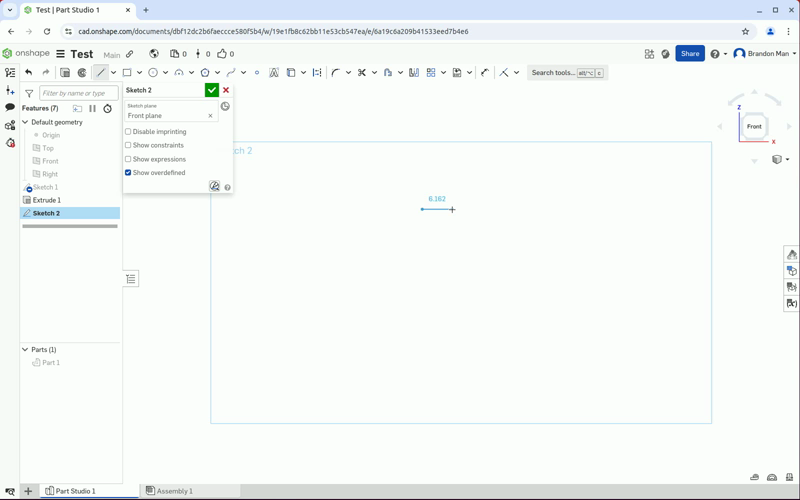
mouse_move(461, 209)
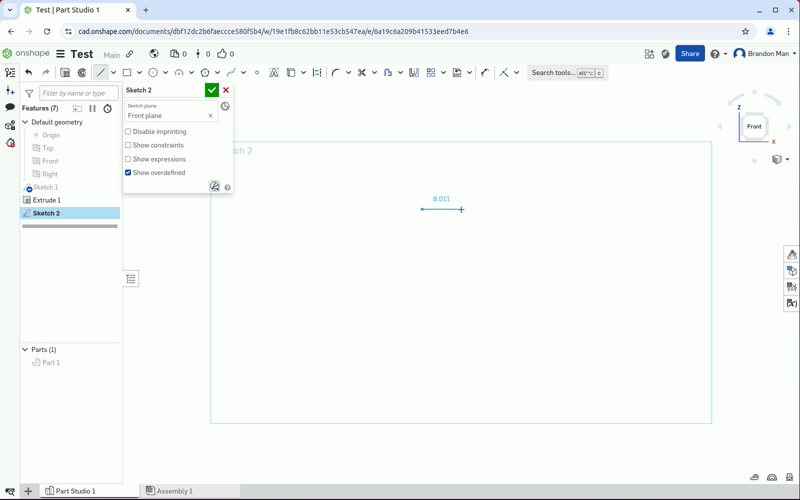
click(461, 209)
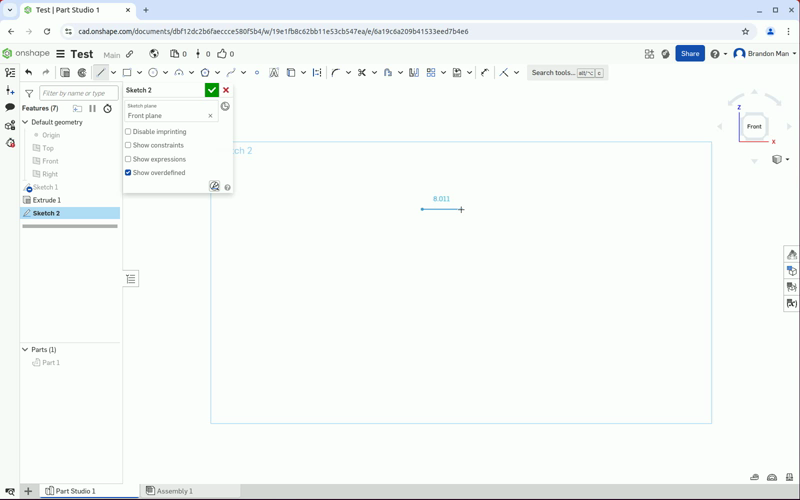
key_up(shift)
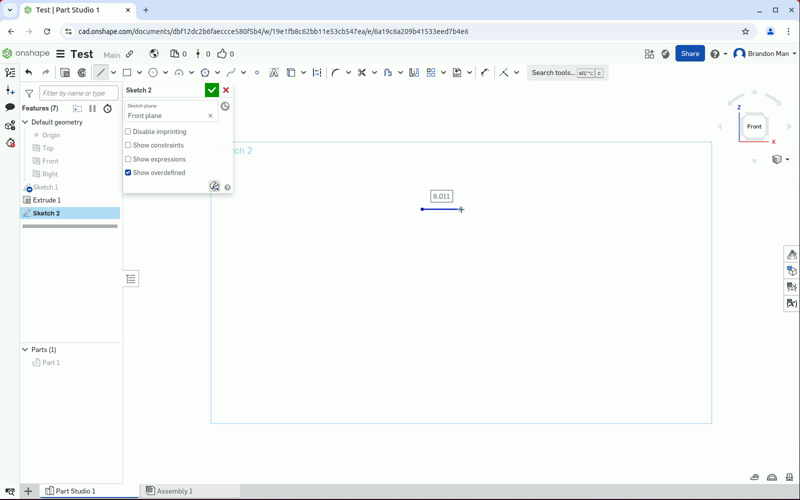
key_down(shift)
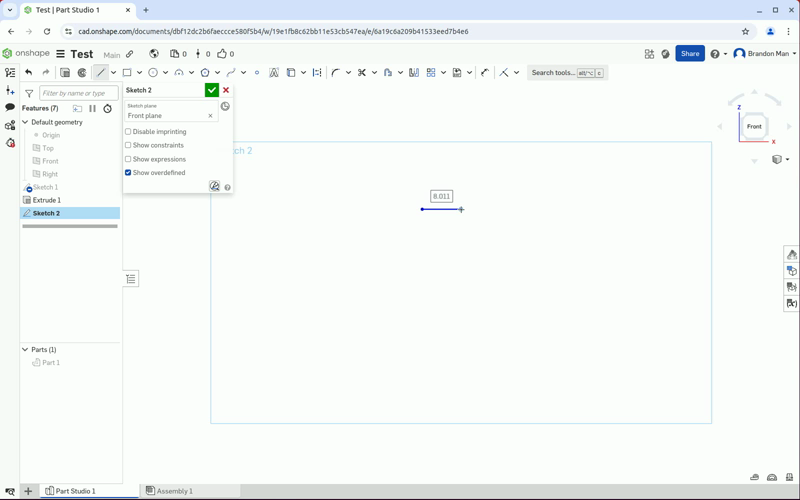
mouse_move(491, 209)
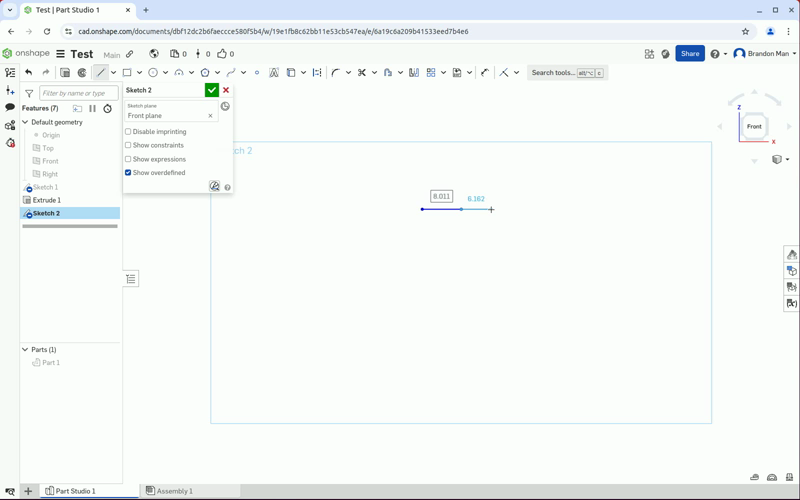
mouse_move(461, 169)
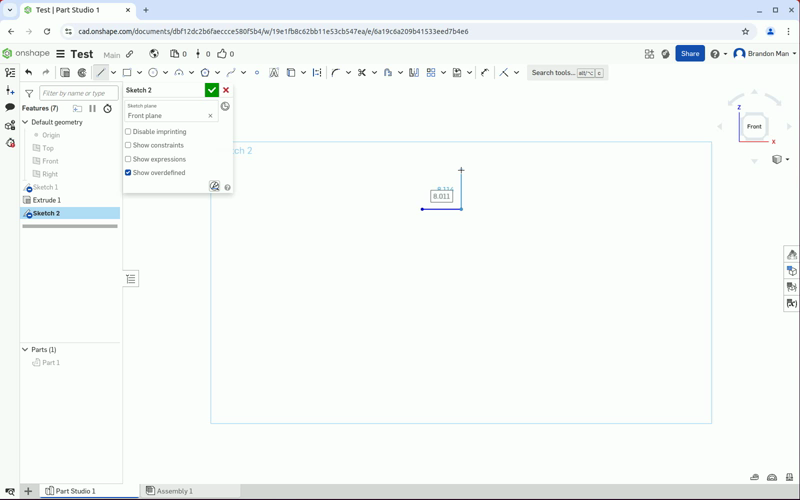
click(461, 169)
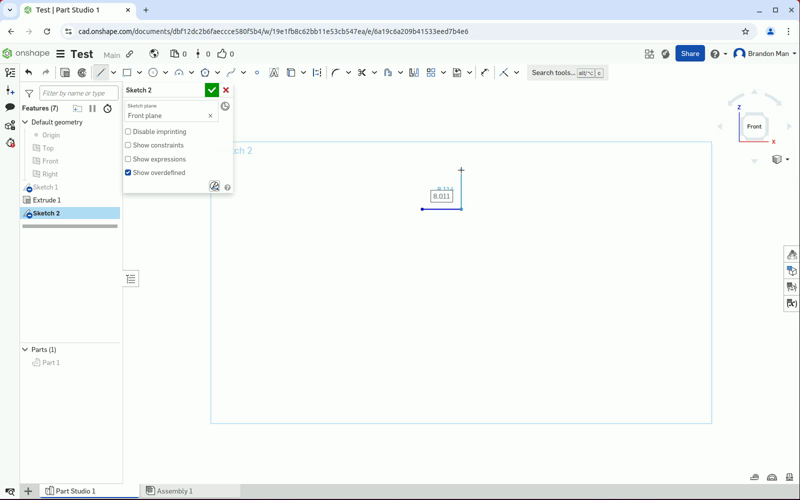
key_up(shift)
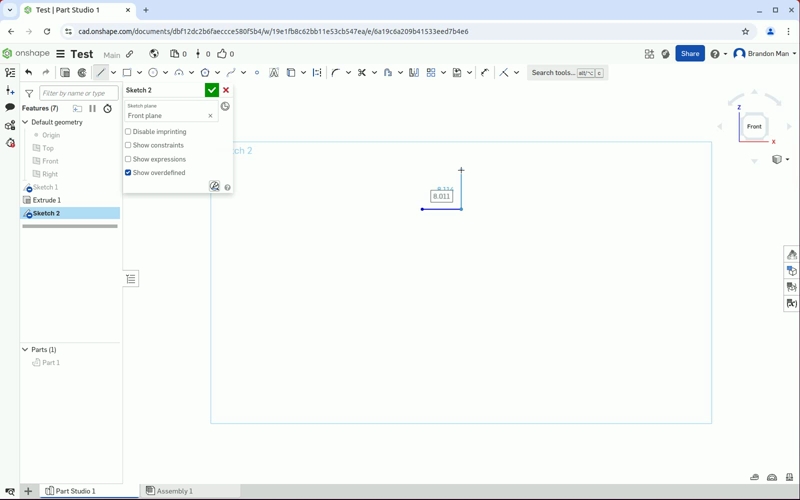
key_down(shift)
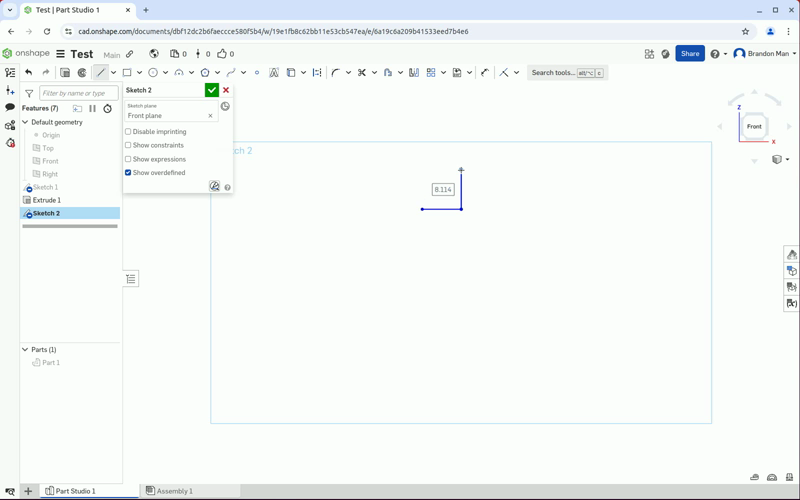
mouse_move(491, 169)
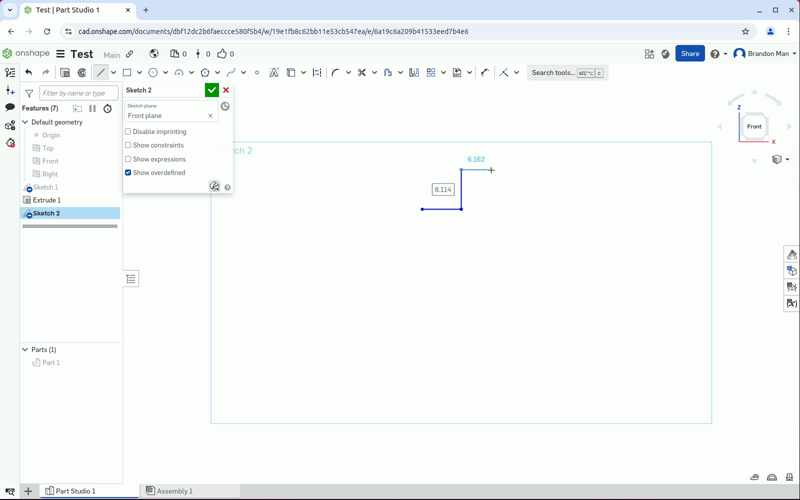
mouse_move(422, 169)
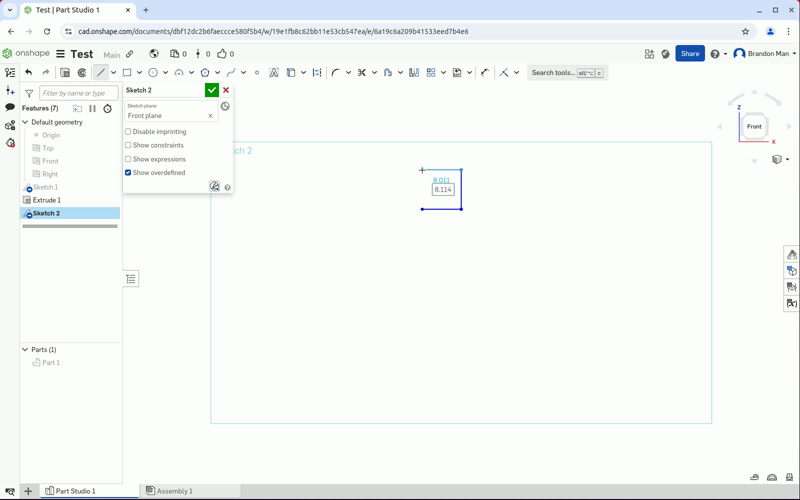
click(422, 169)
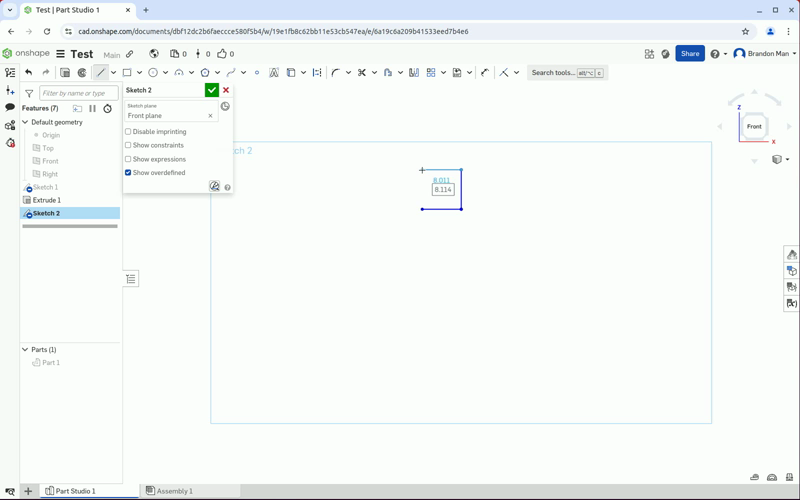
key_up(shift)
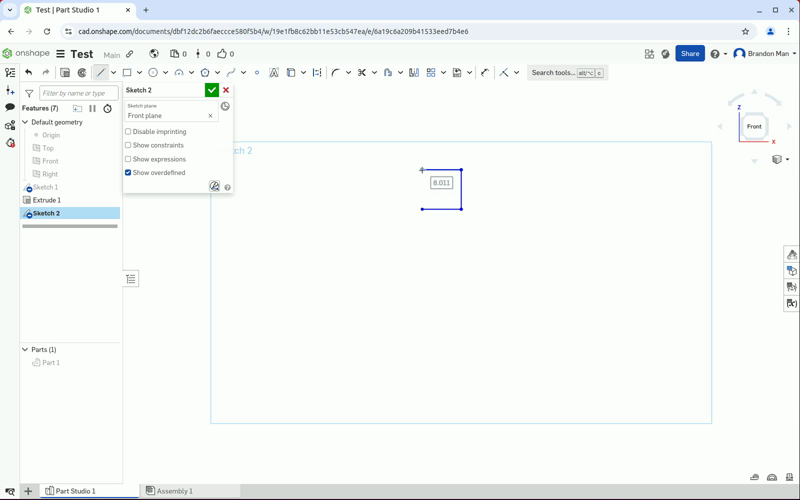
mouse_move(452, 169)
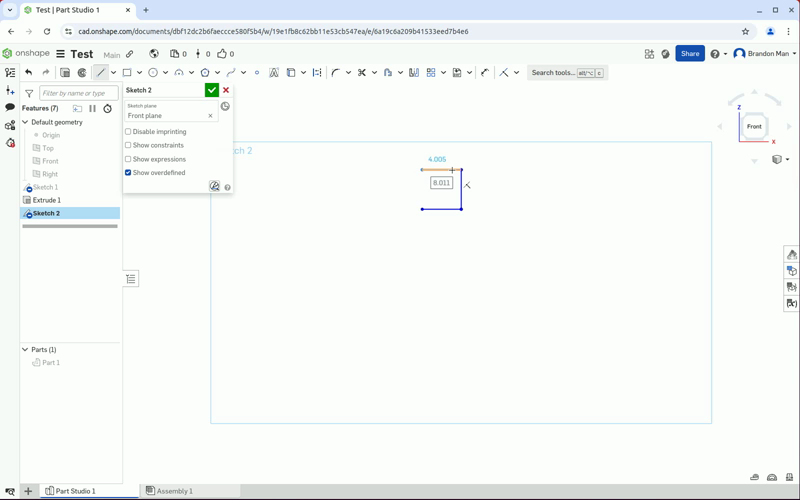
key_down(shift)
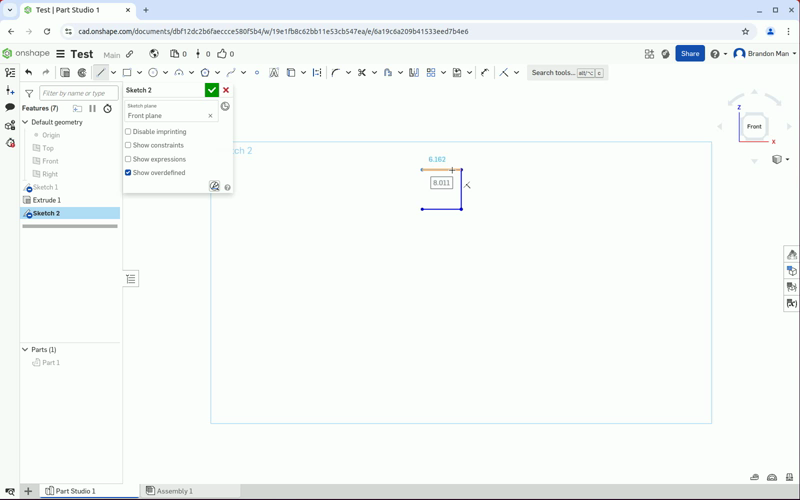
mouse_move(422, 209)
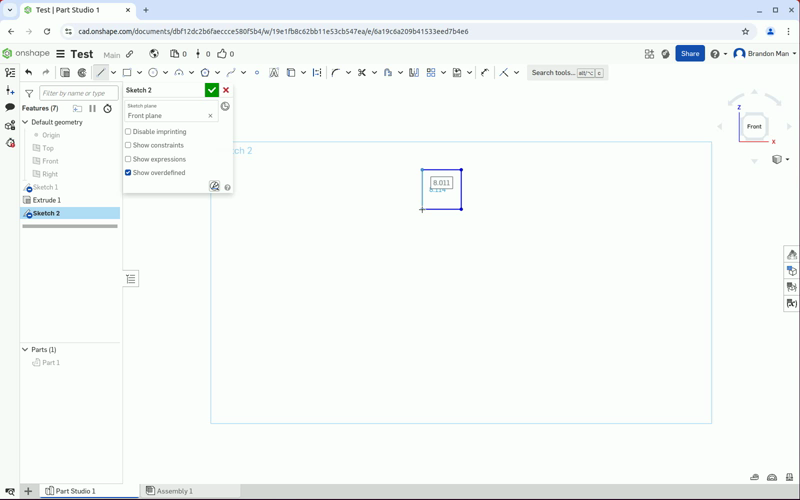
key_up(shift)
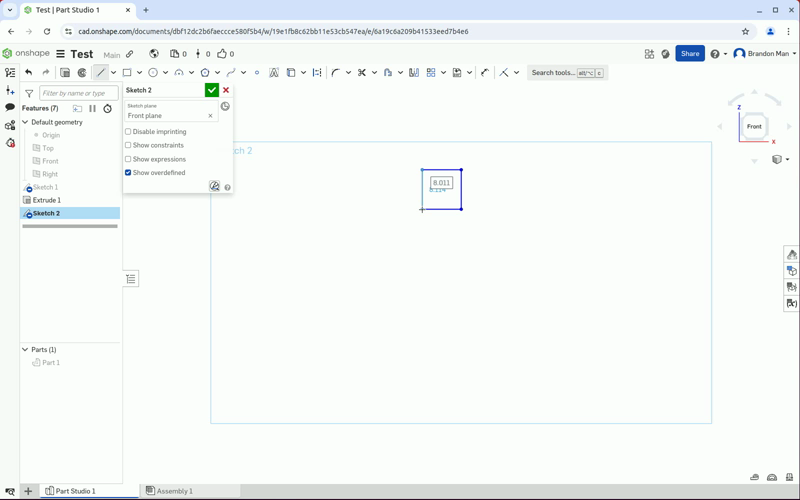
click(422, 209)
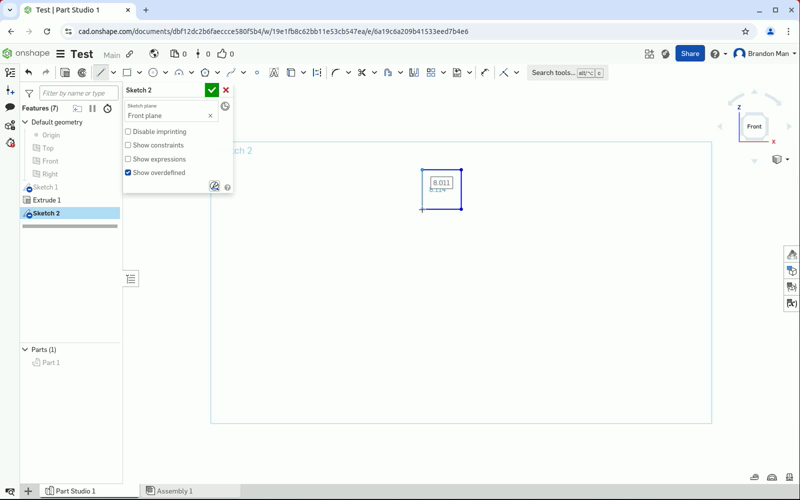
key(esc)
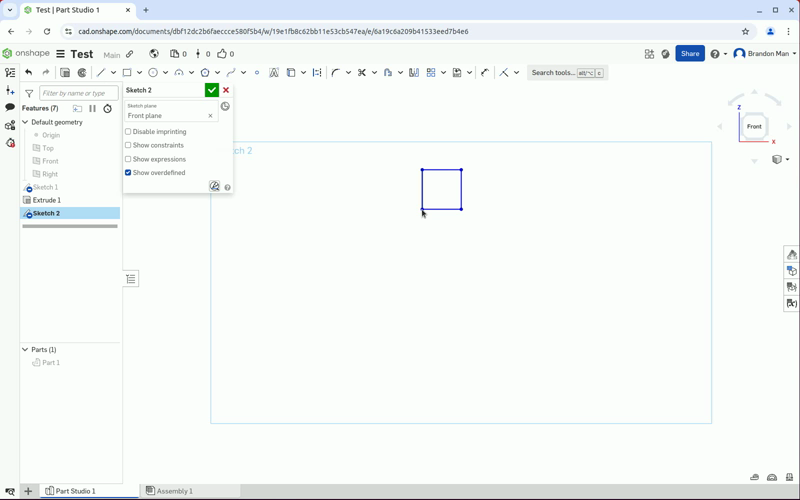
mouse_move(458, 199)
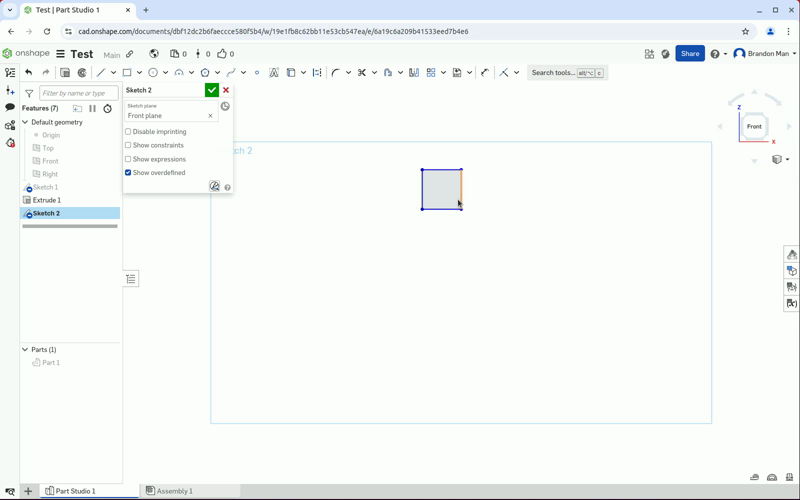
scroll(6)
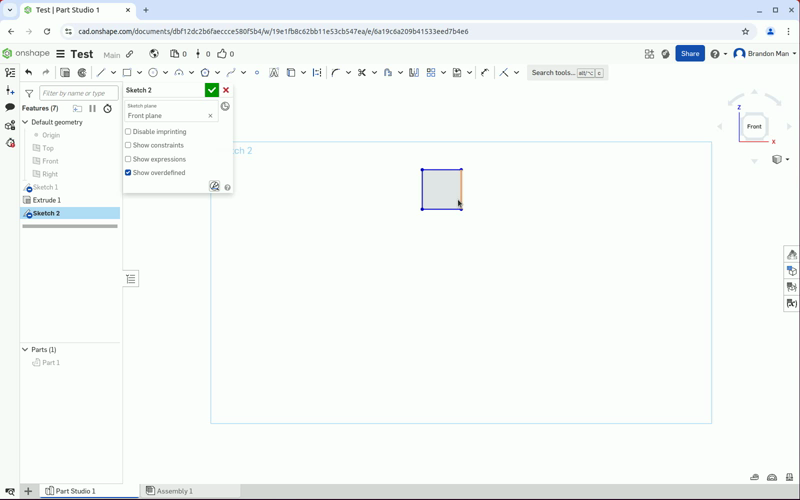
scroll(6)
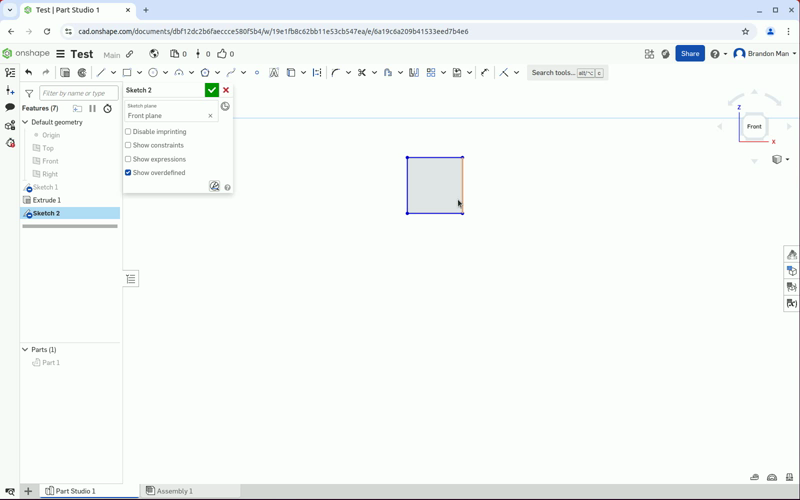
scroll(6)
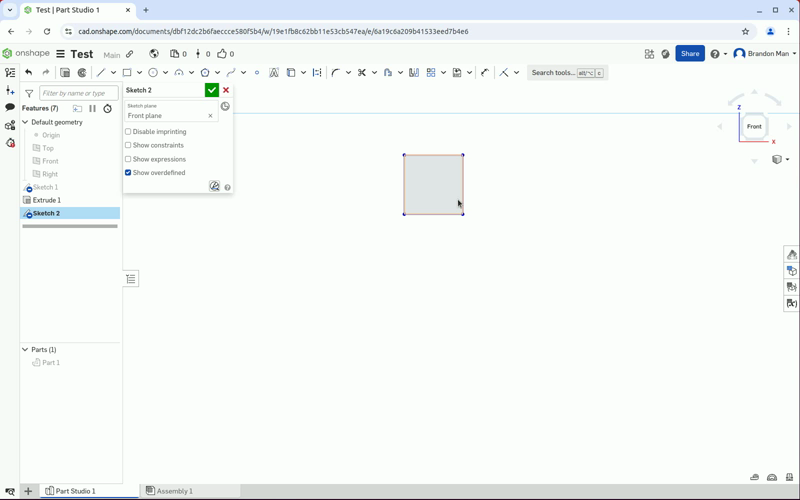
scroll(6)
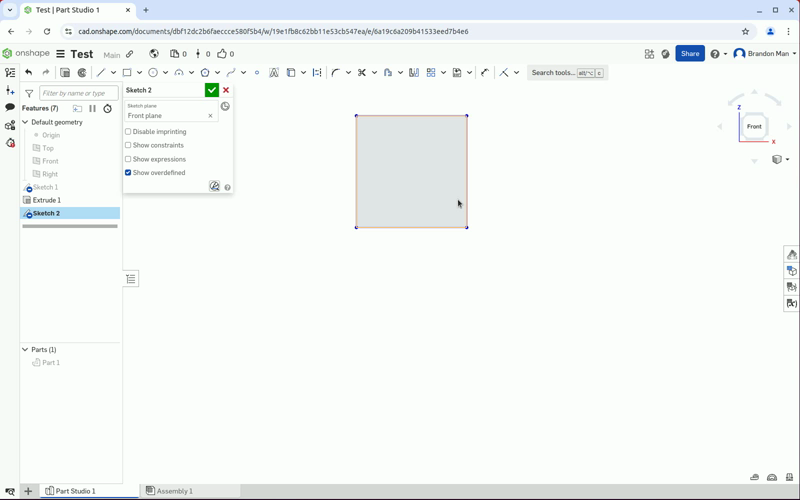
scroll(6)
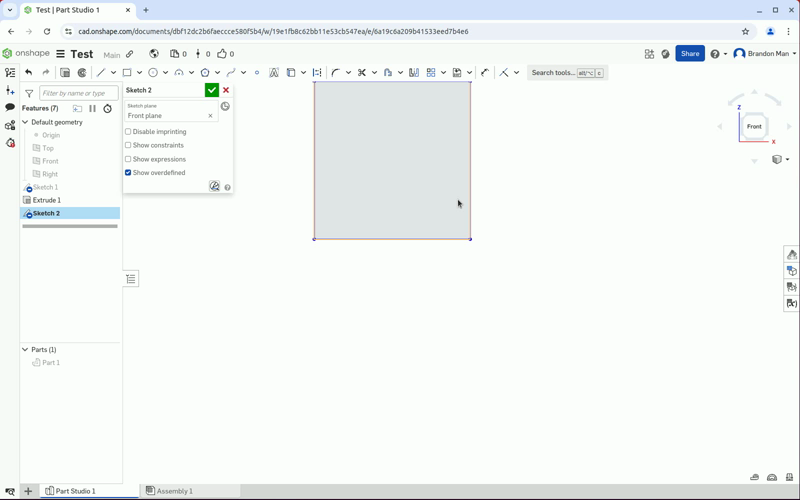
scroll(6)
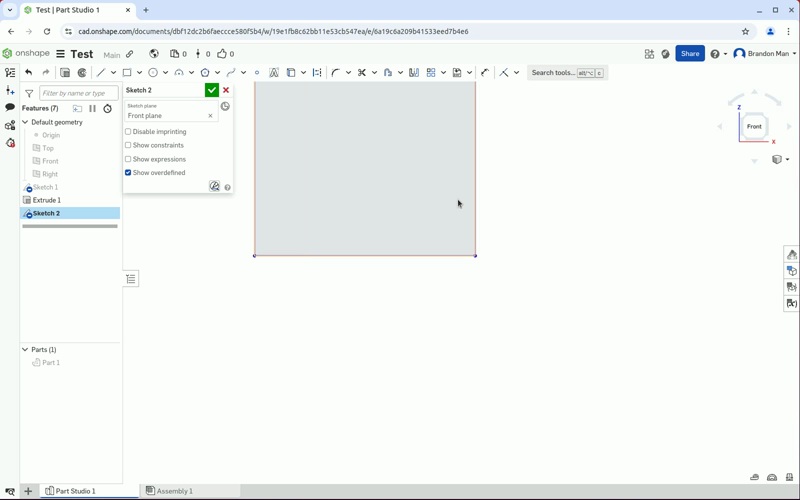
scroll(6)
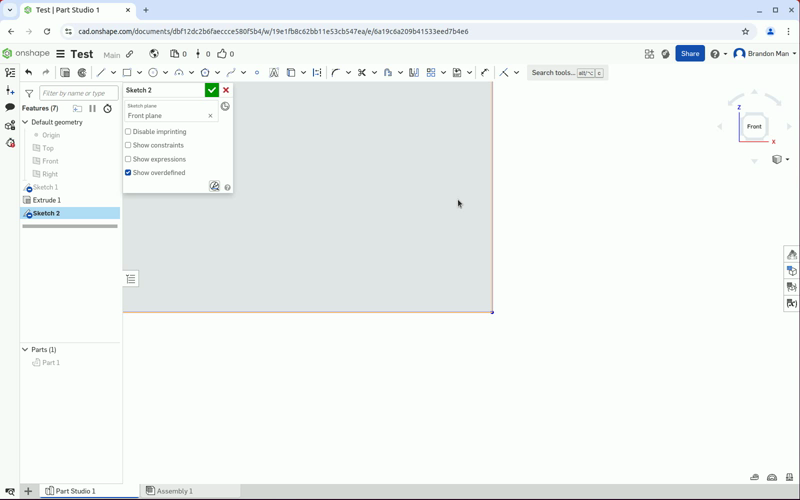
click(458, 199)
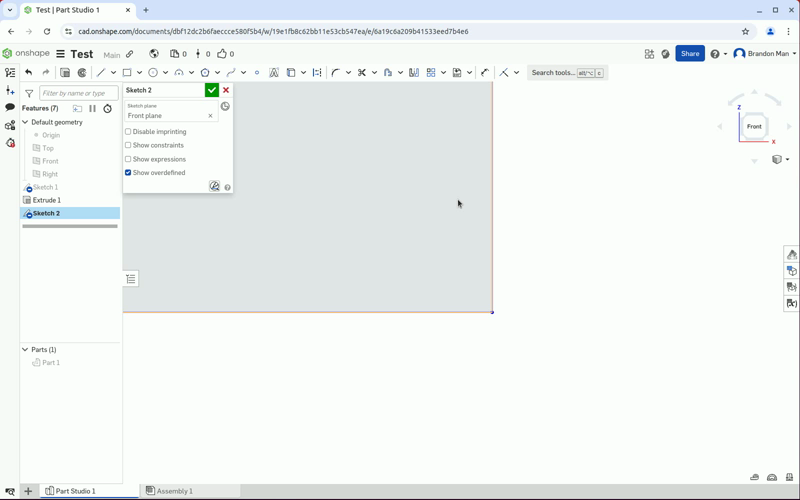
scroll(-6)
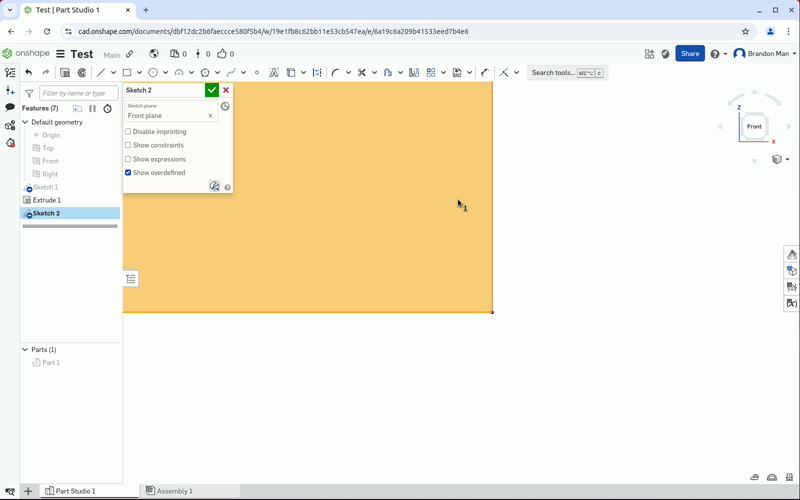
scroll(-6)
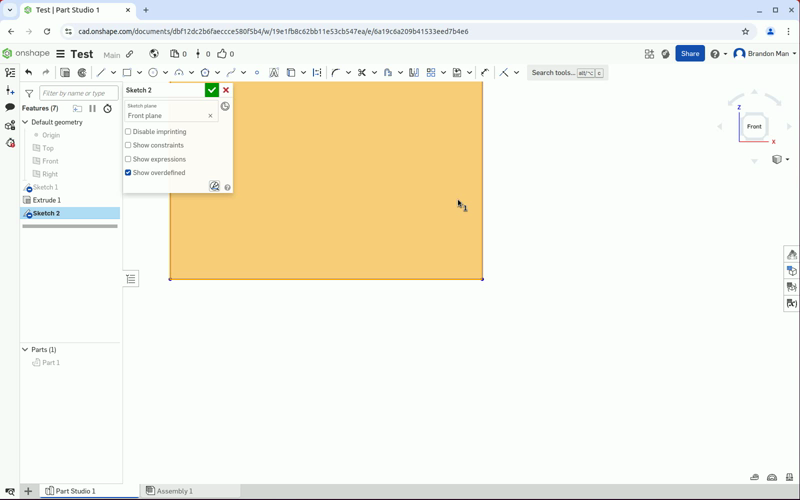
scroll(-6)
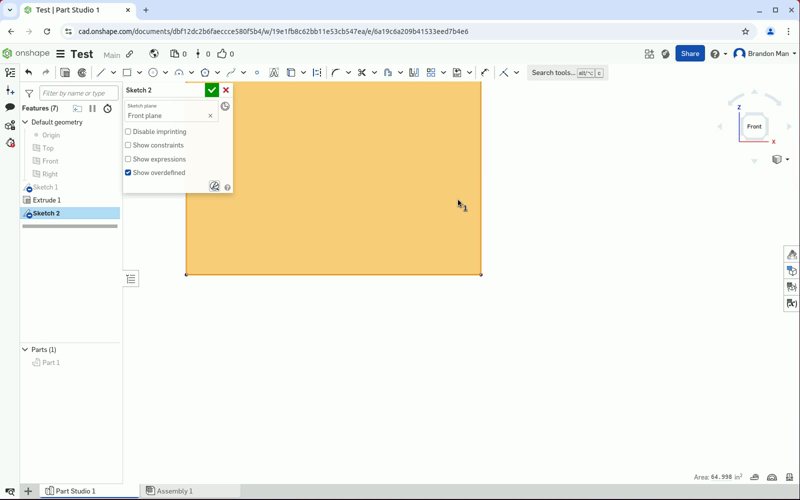
scroll(-6)
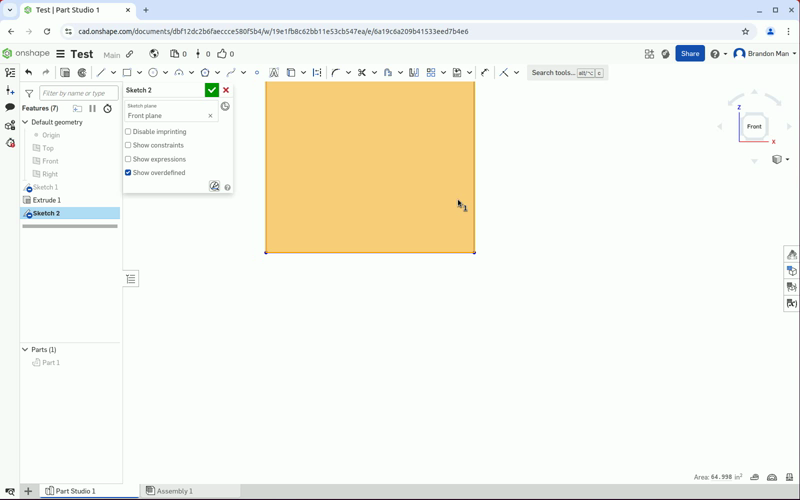
scroll(-6)
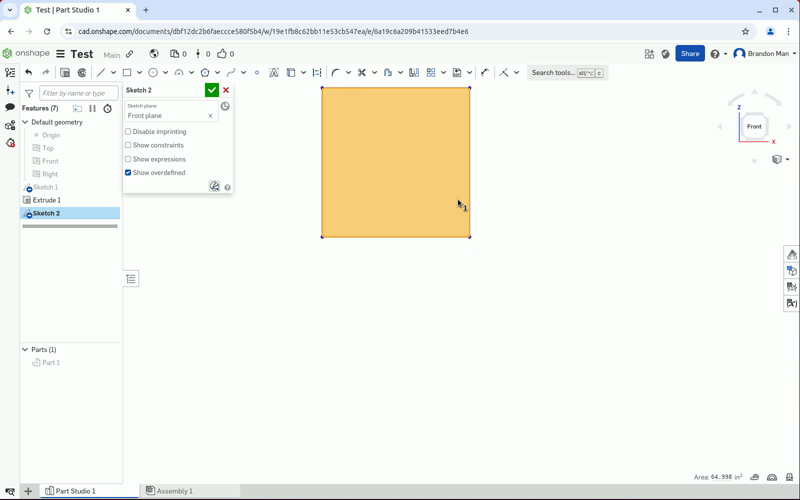
scroll(-6)
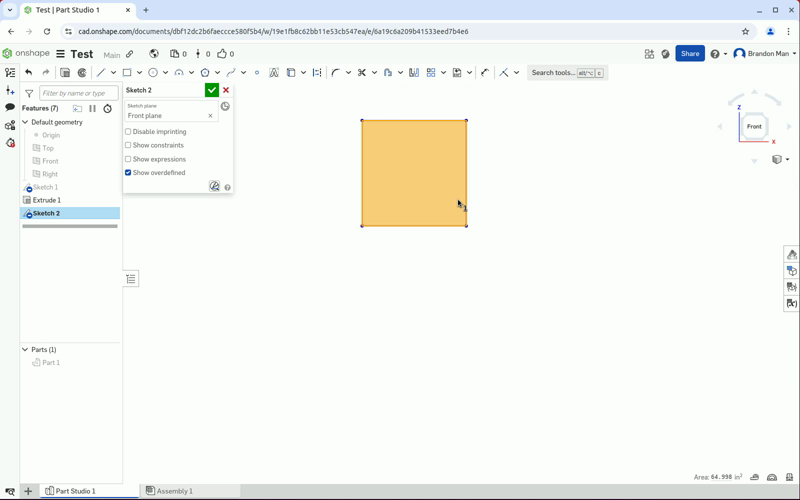
scroll(-6)
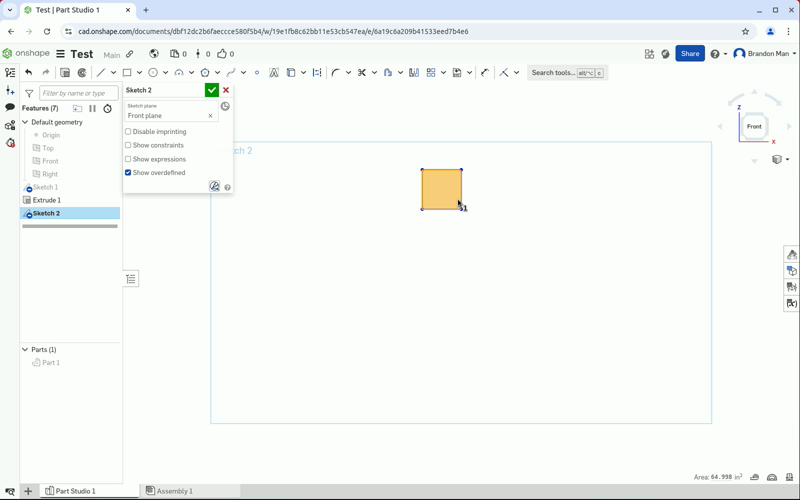
mouse_move(73, 352)
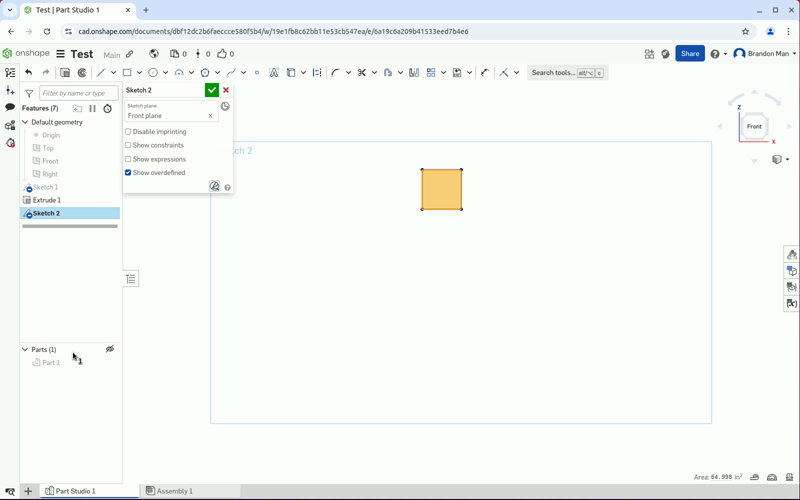
key(shift+y)
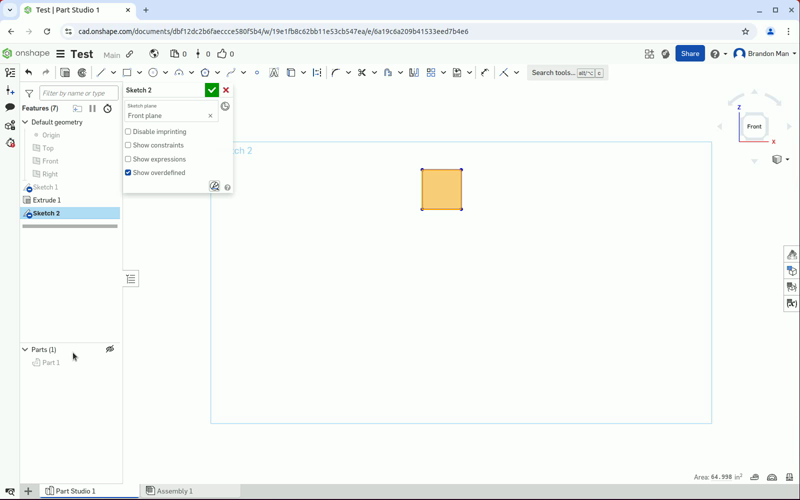
key(shift+e)
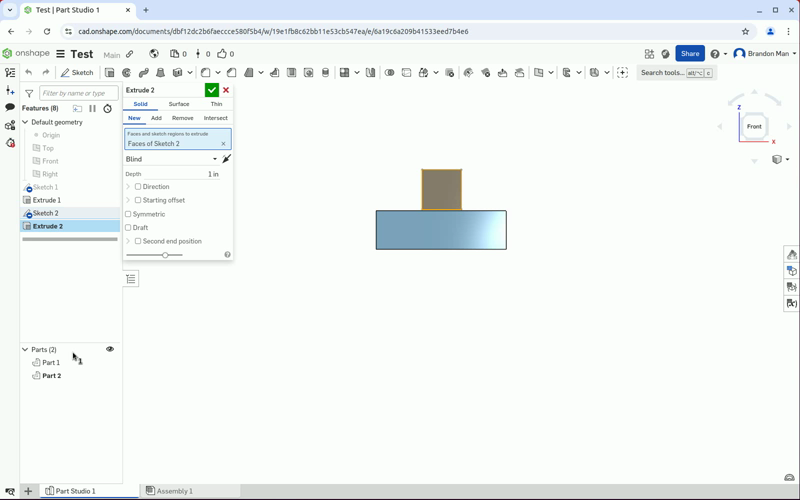
mouse_move(143, 106)
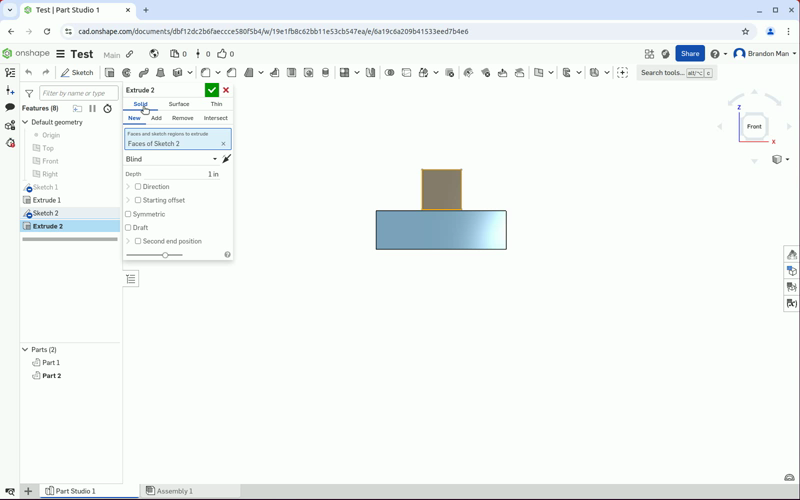
click(143, 106)
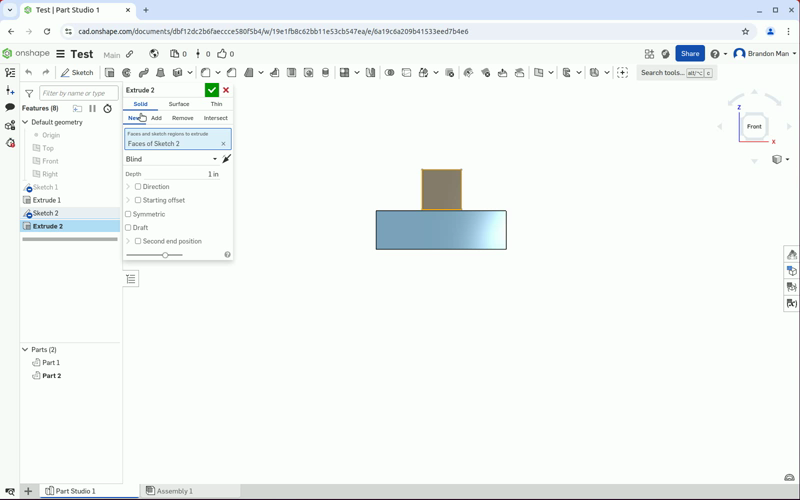
mouse_move(137, 120)
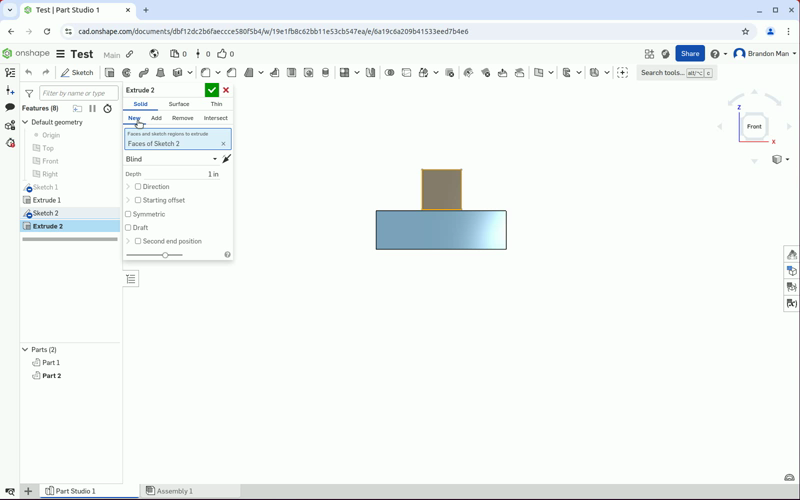
click(137, 120)
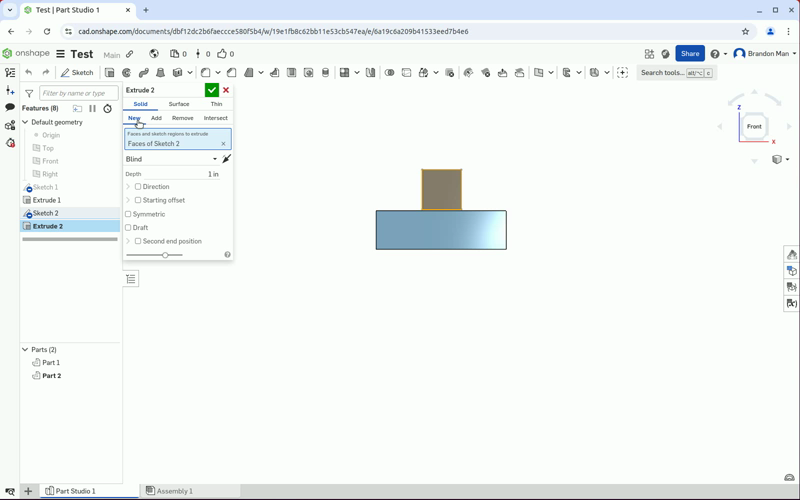
key(tab, 4)
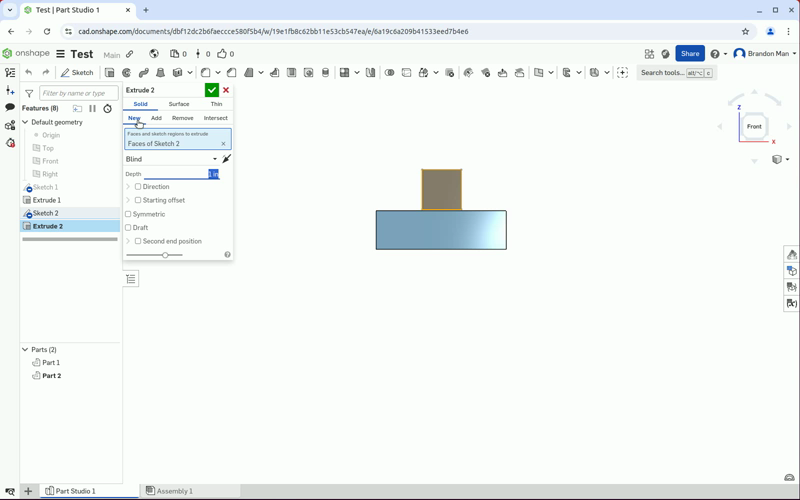
text(10.592)
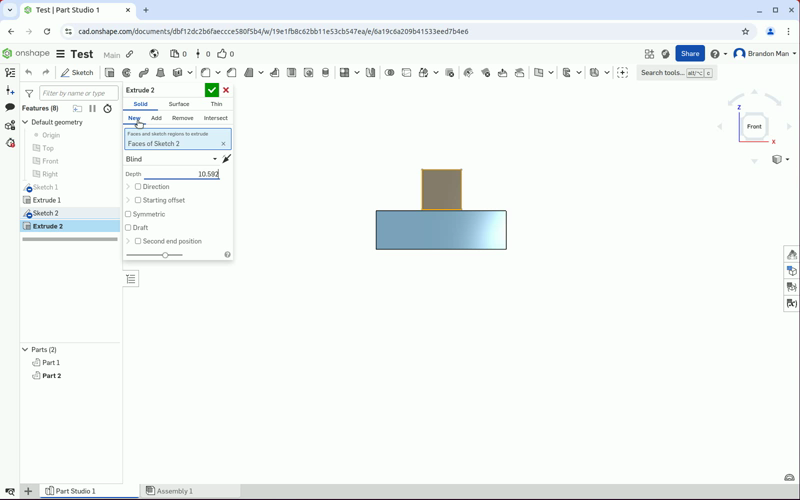
key(tab, 3)
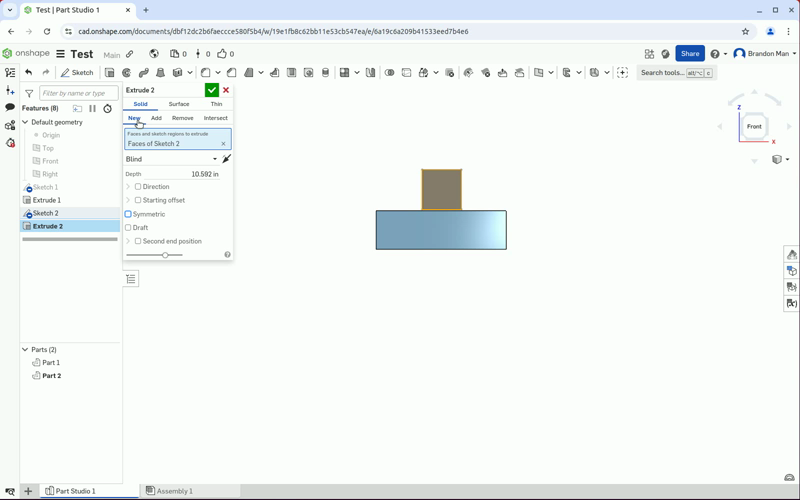
key(space)
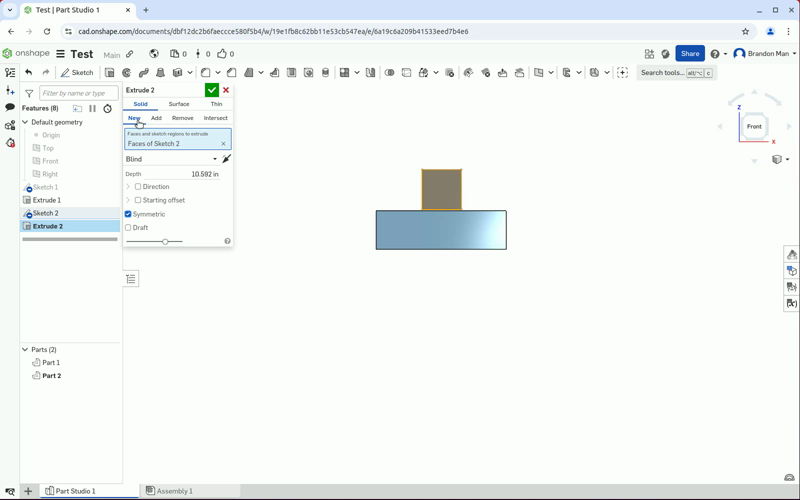
key(enter)
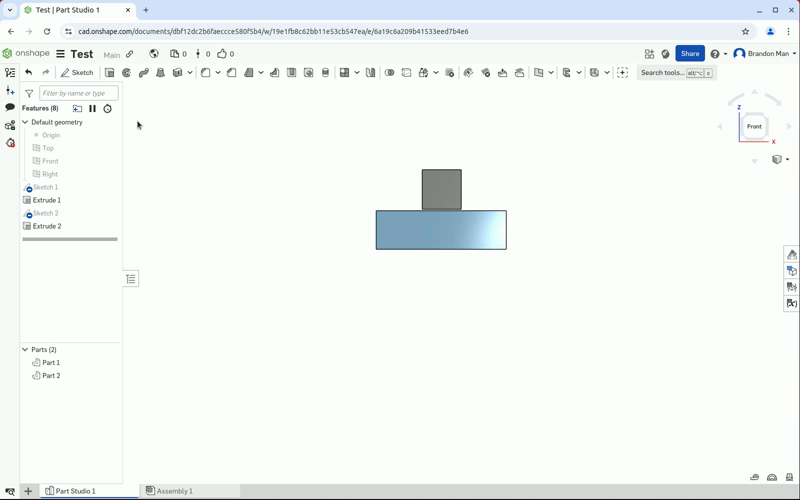
key(shift+h)
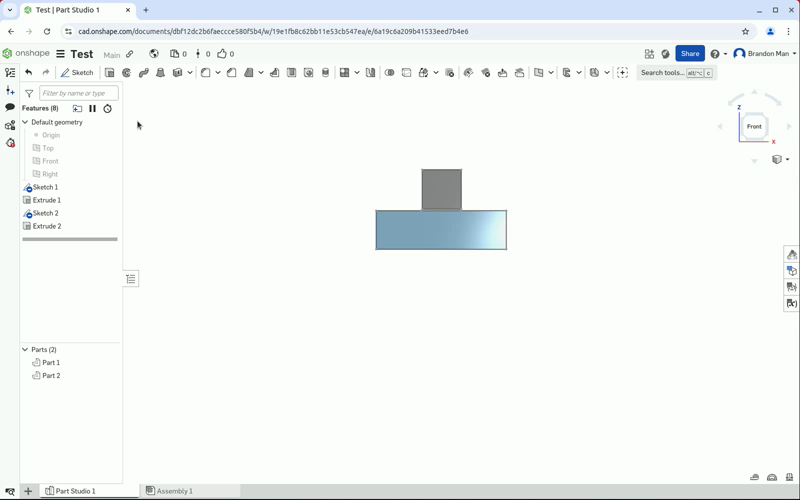
key(shift+h)
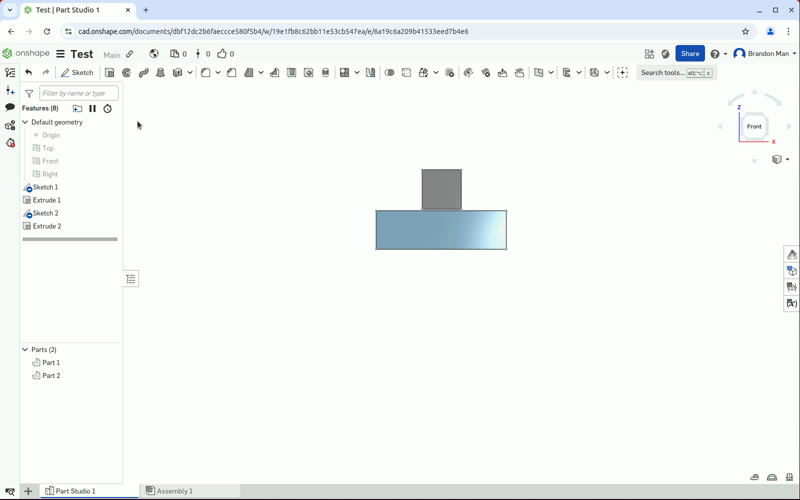
key(shift+7)
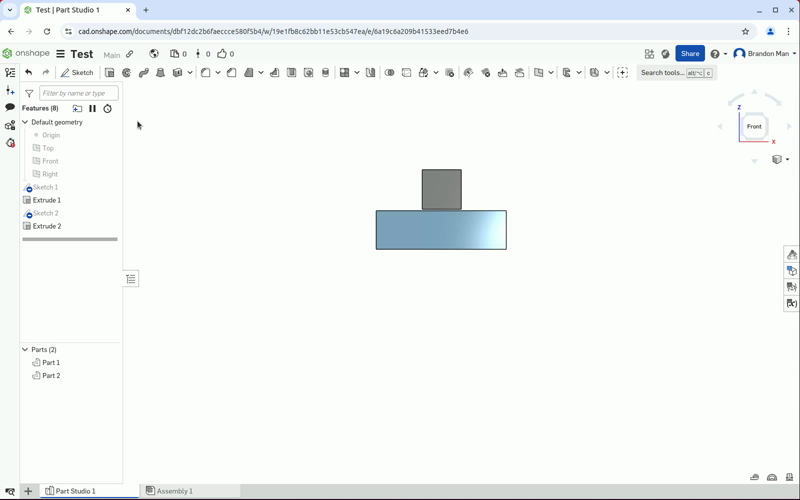
key(left, 2)
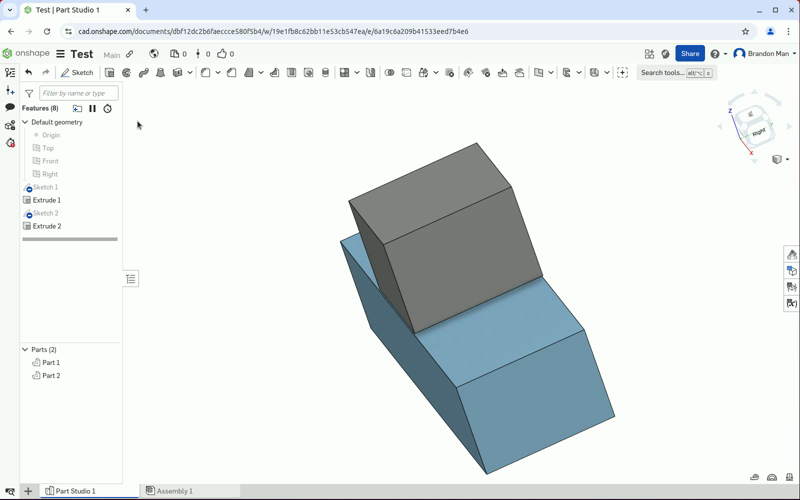
key(down, 2)
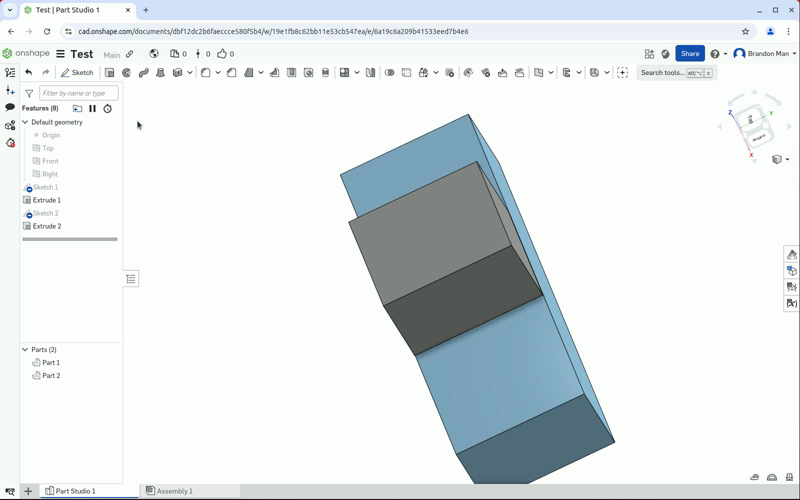
key(up, 2)
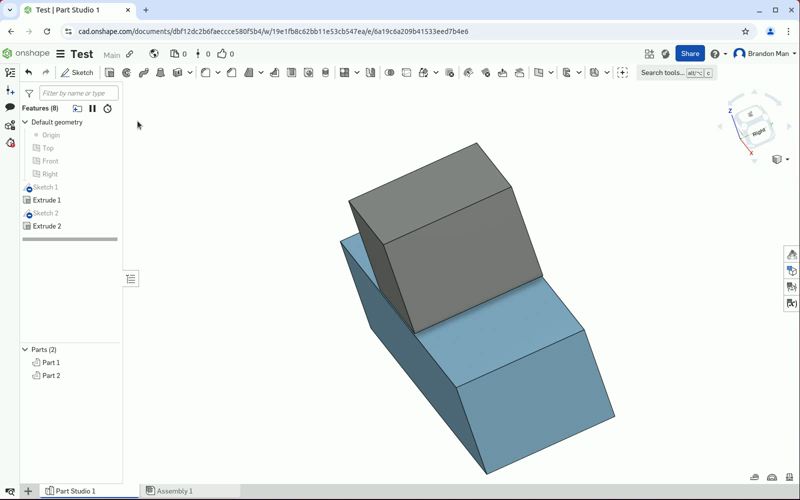
key(right, 2)
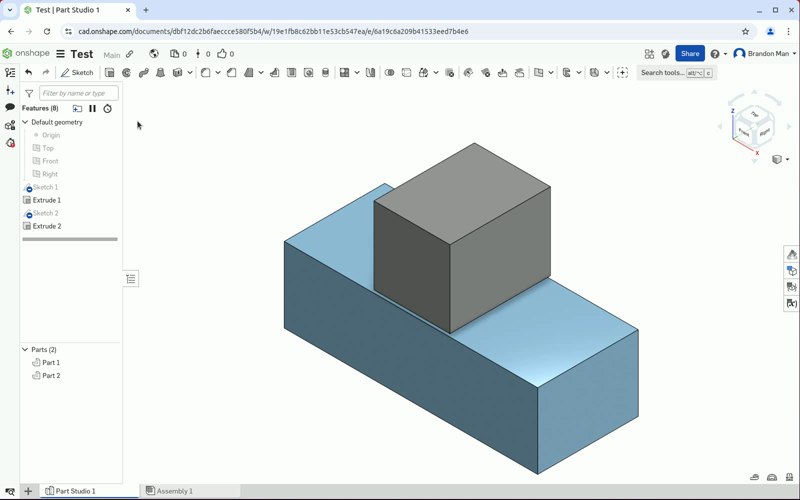
mouse_move(73, 189)
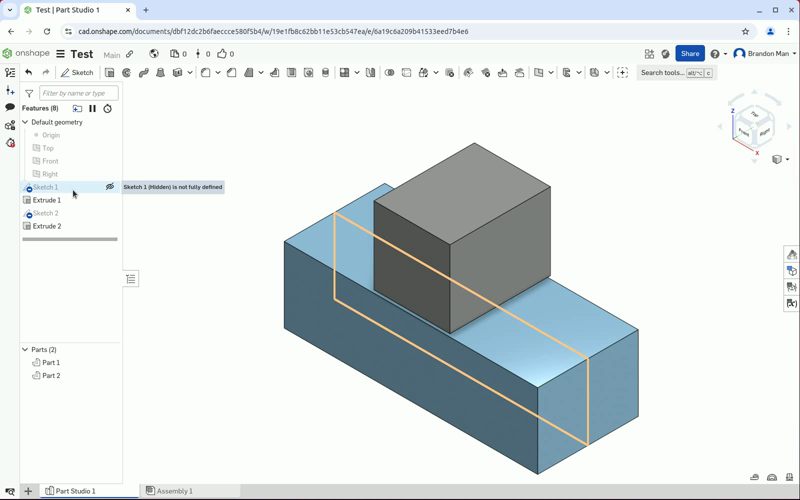
click(73, 189)